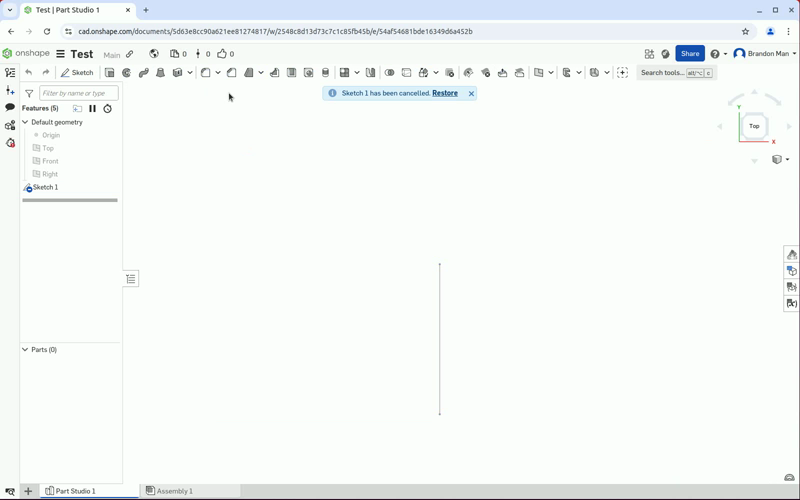
key(shift+h)
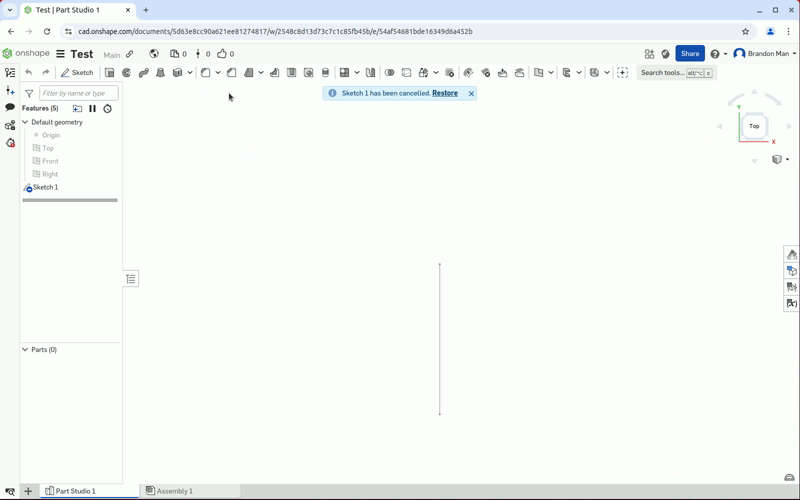
key(shift+s)
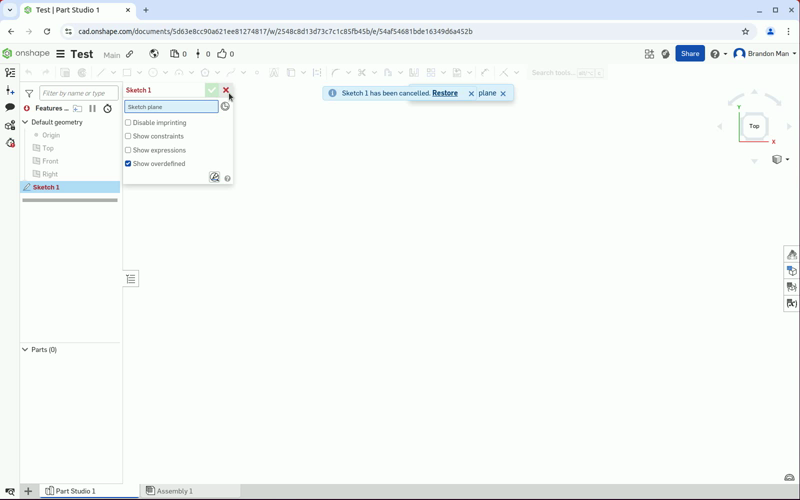
mouse_move(73, 150)
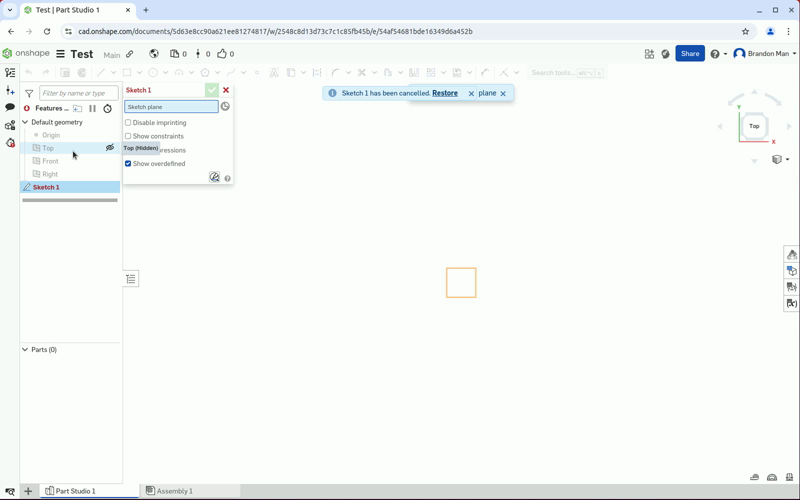
click(73, 150)
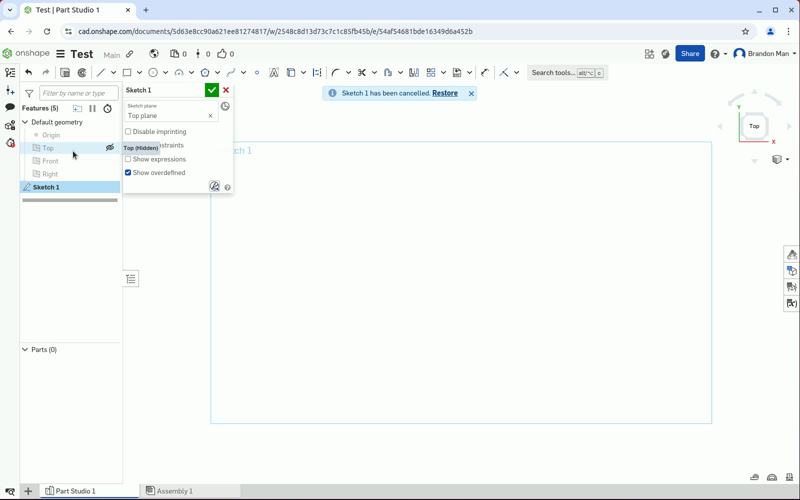
mouse_move(73, 352)
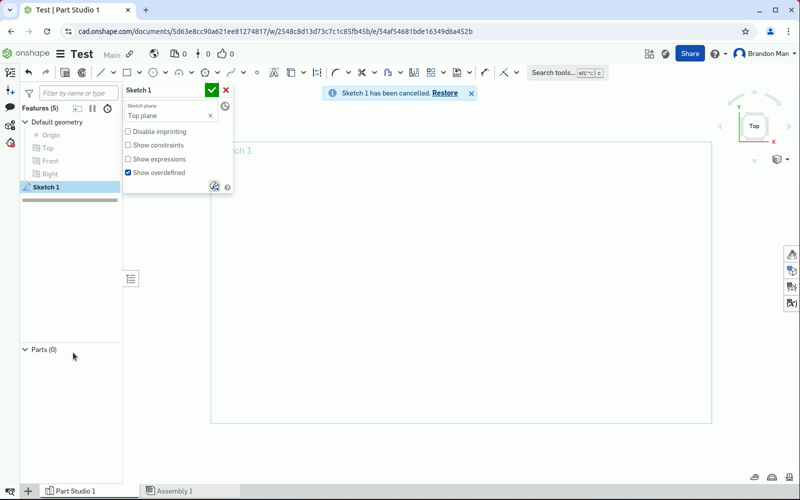
key(y)
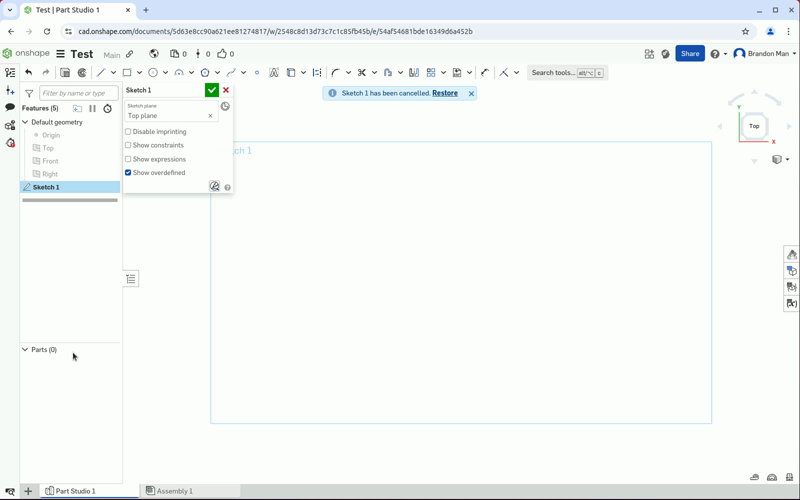
key(l)
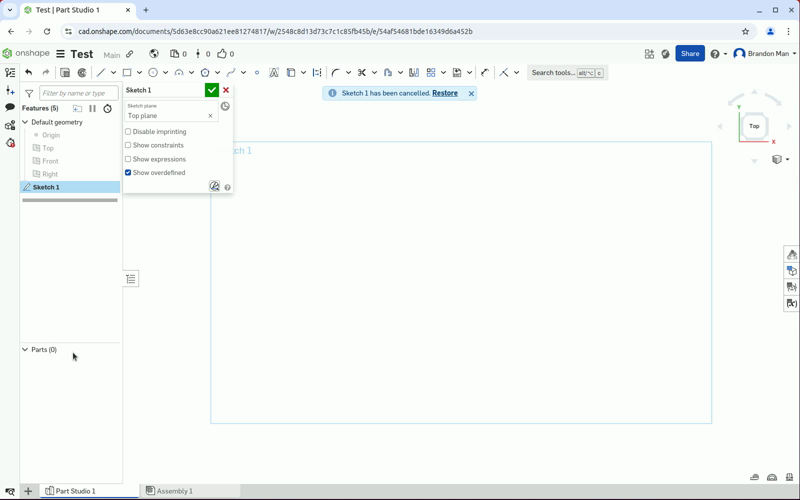
key_down(shift)
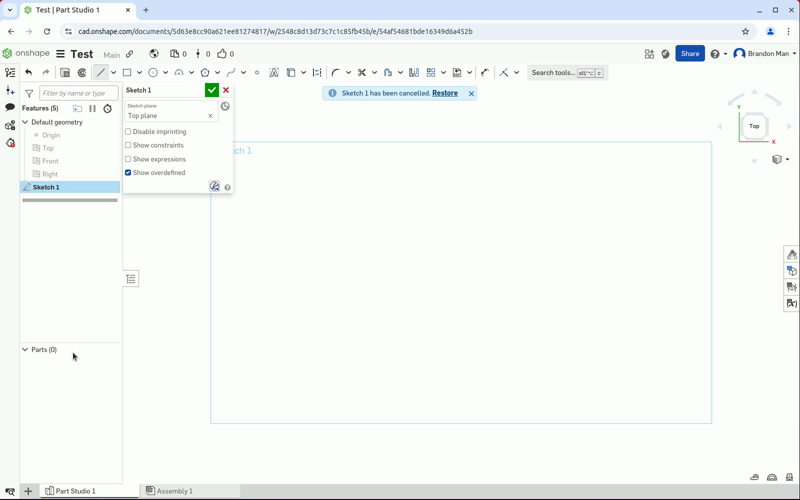
mouse_move(460, 282)
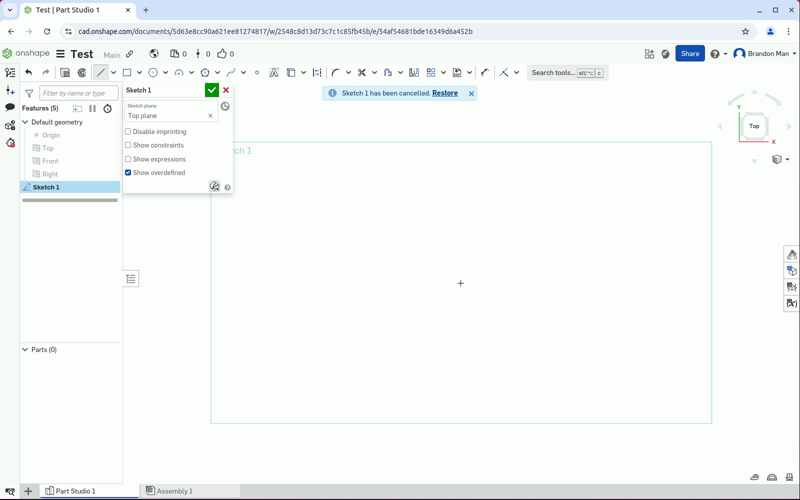
click(460, 282)
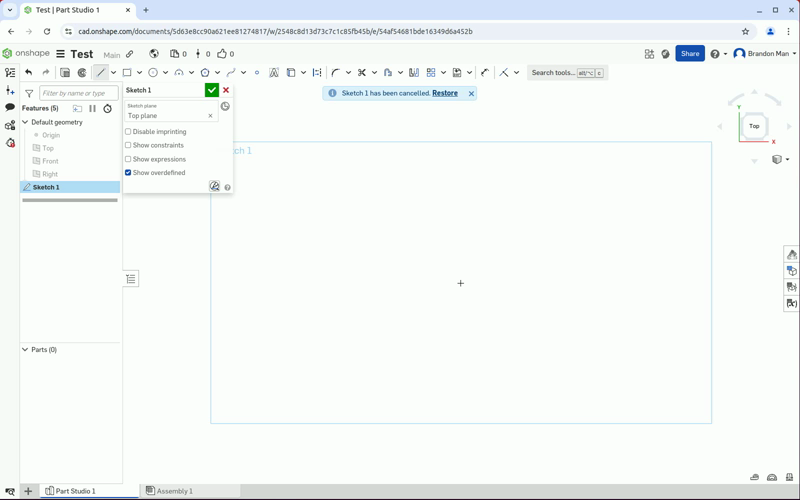
key_up(shift)
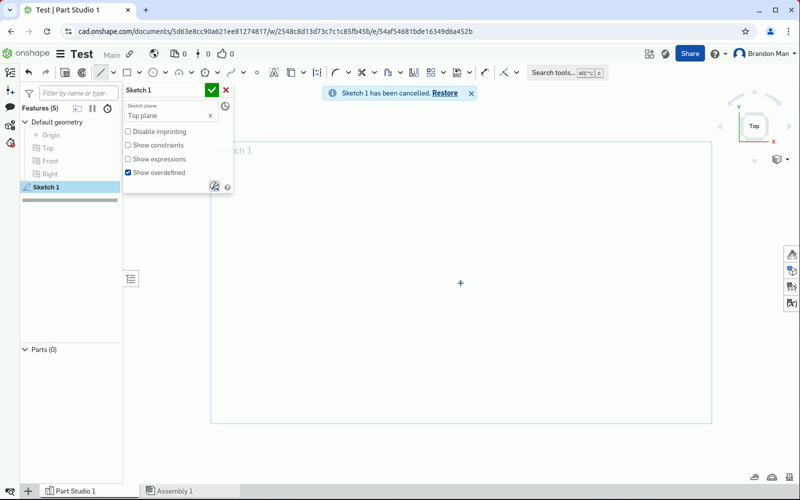
key_down(shift)
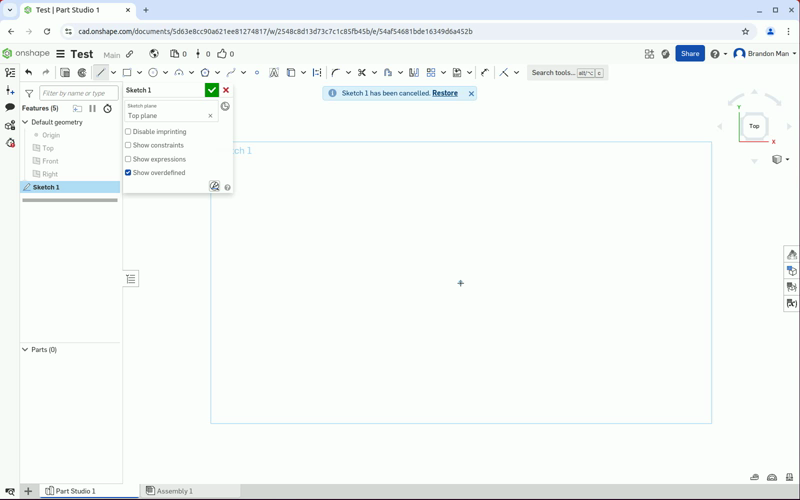
mouse_move(535, 282)
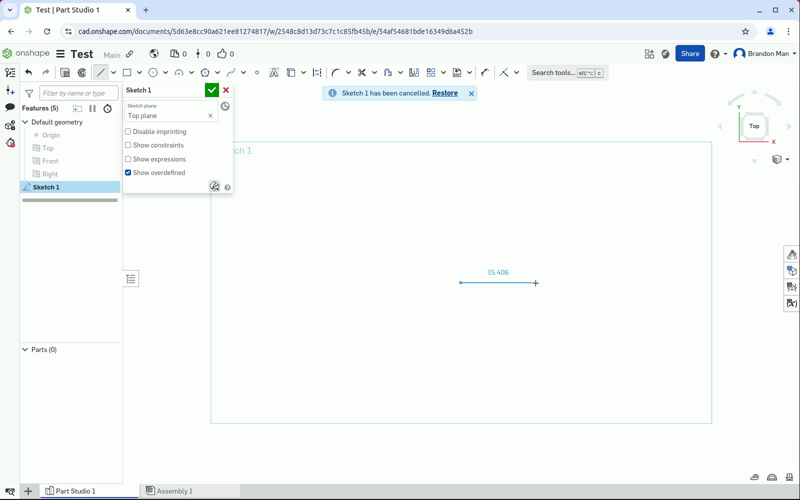
click(535, 282)
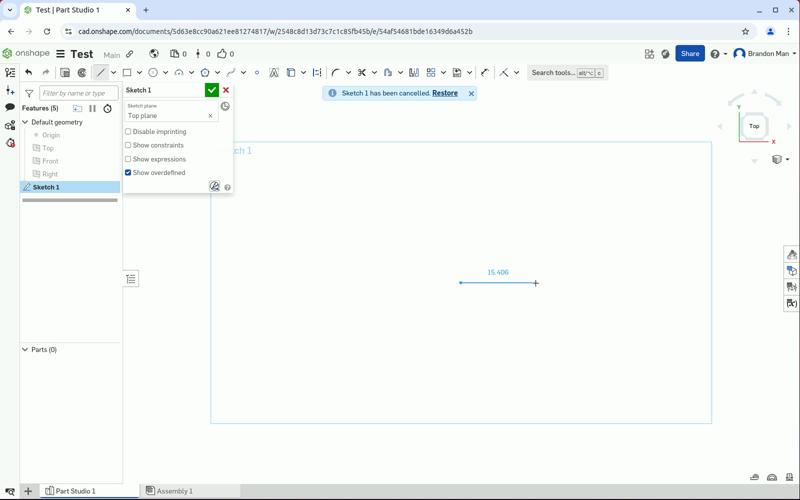
key_up(shift)
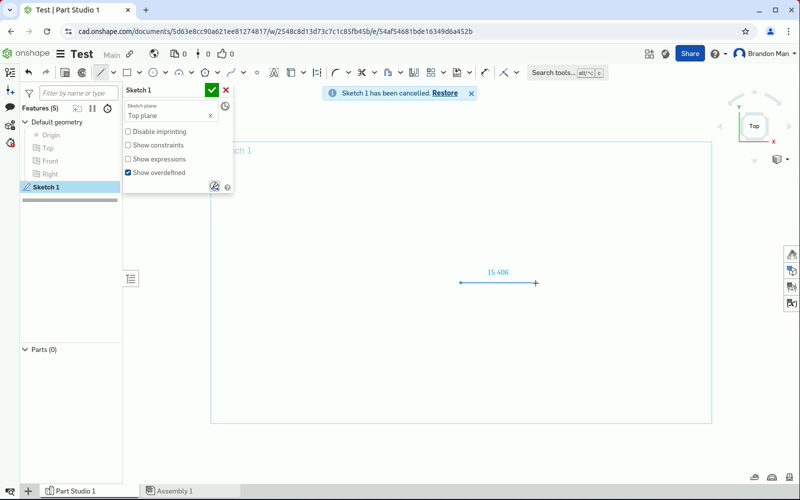
key_down(shift)
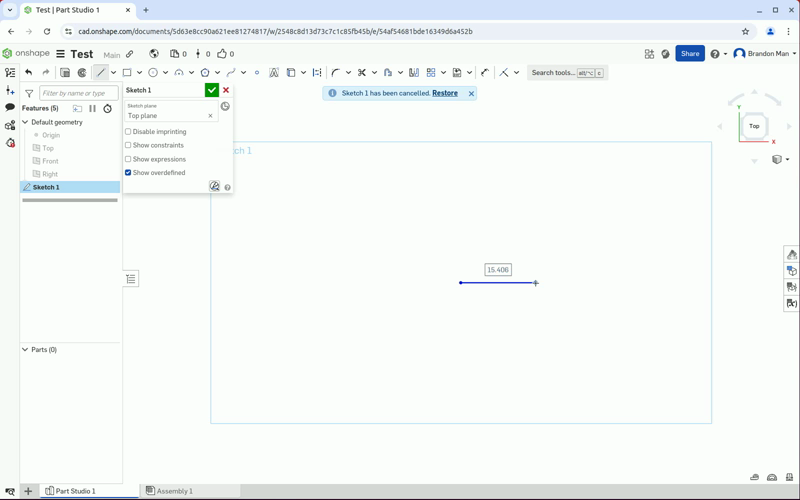
mouse_move(535, 170)
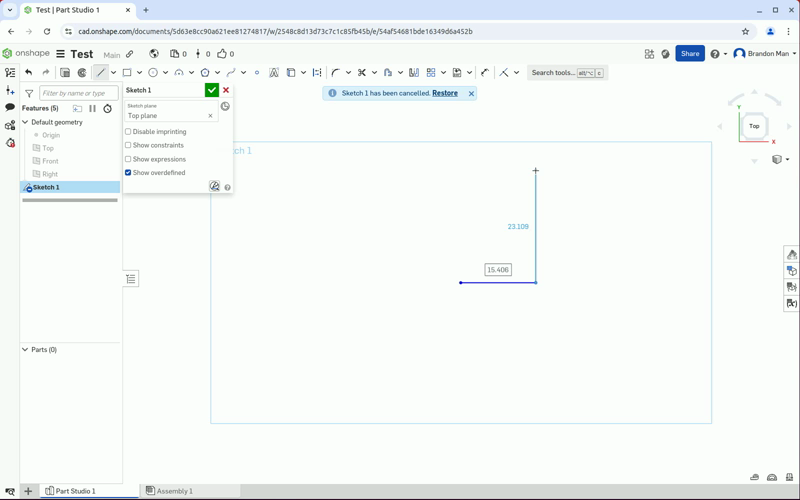
click(535, 170)
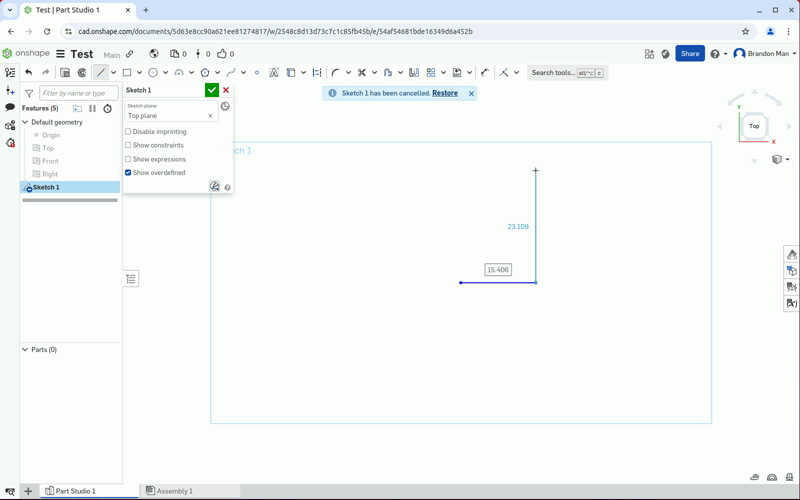
key_up(shift)
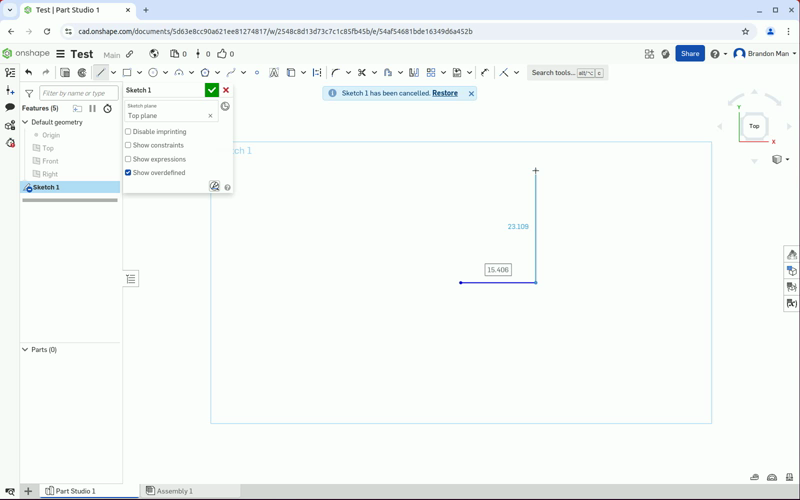
key_down(shift)
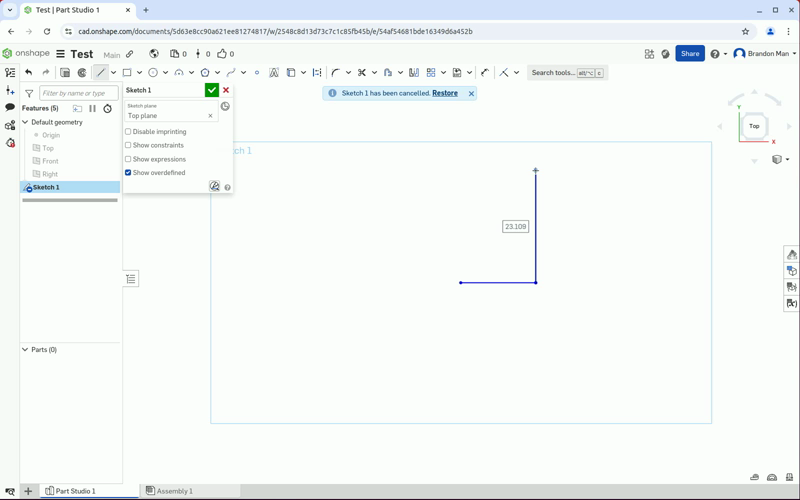
mouse_move(460, 170)
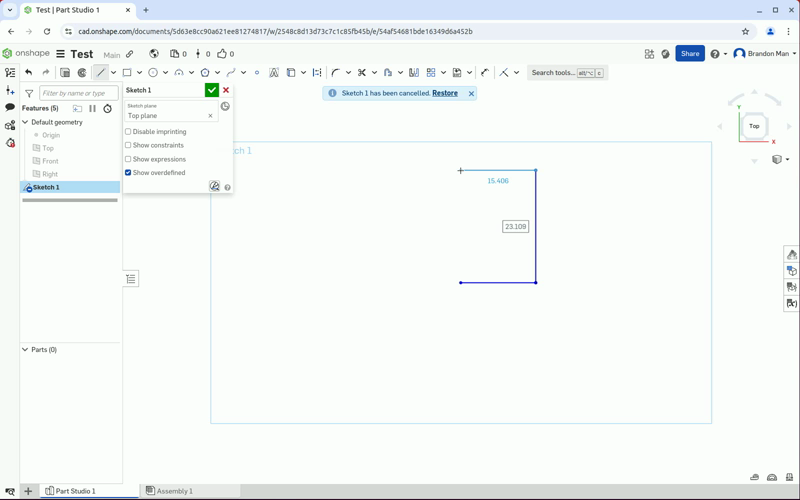
click(460, 170)
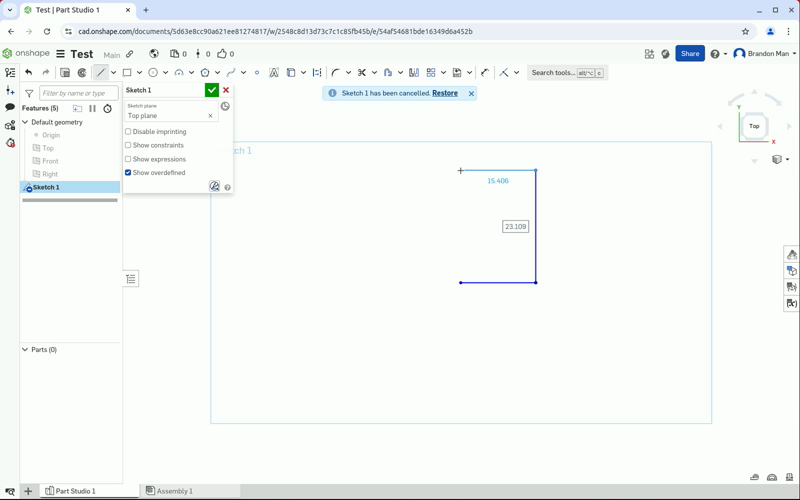
key_up(shift)
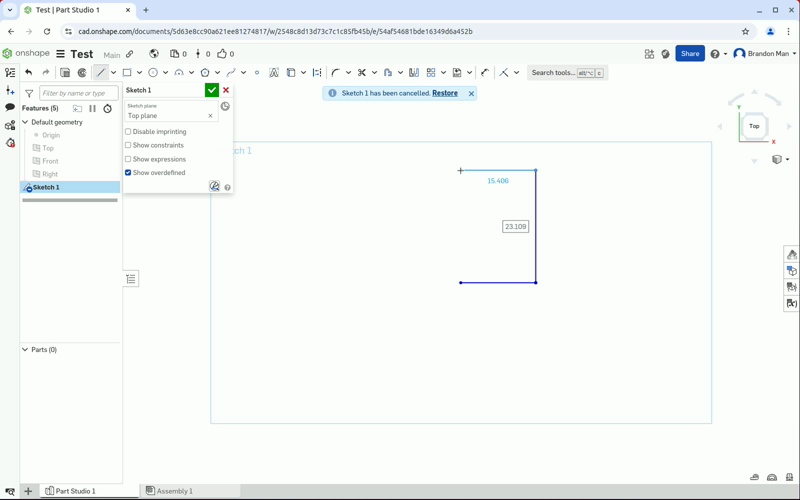
key_down(shift)
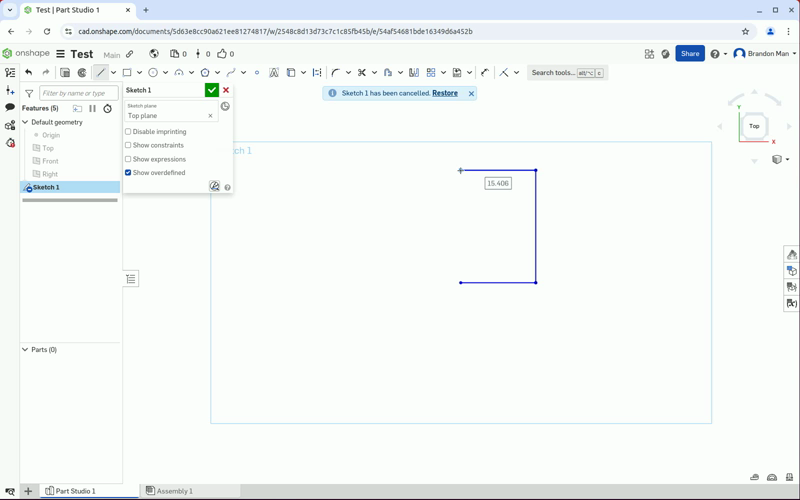
mouse_move(460, 282)
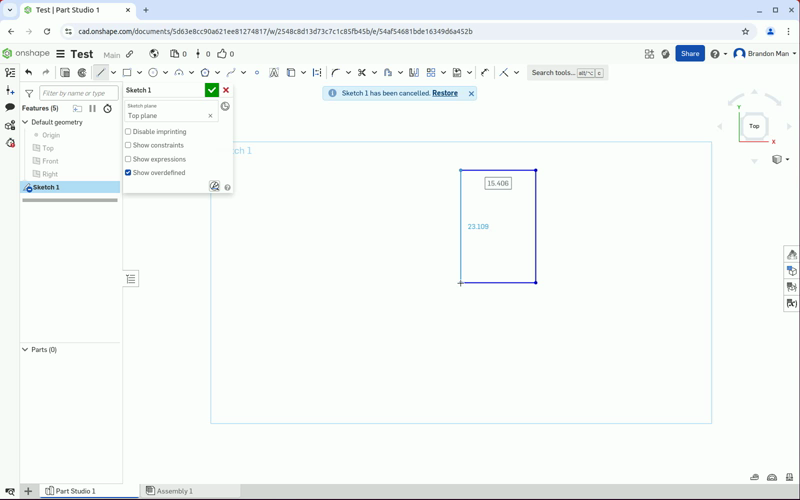
key_up(shift)
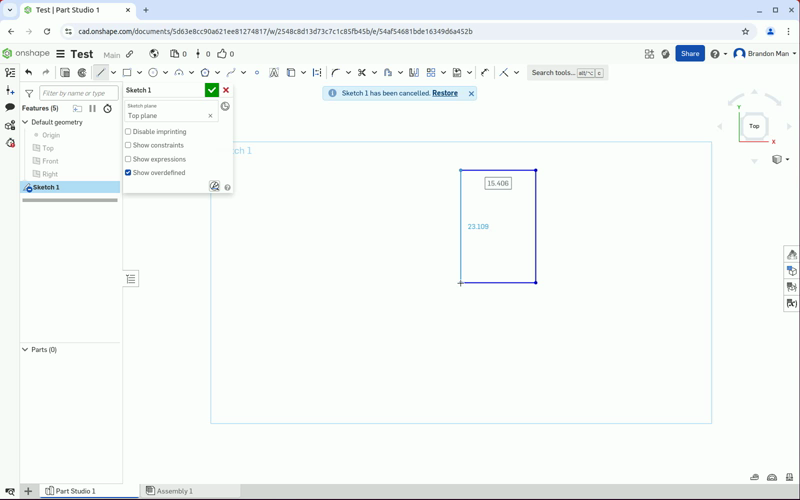
click(460, 282)
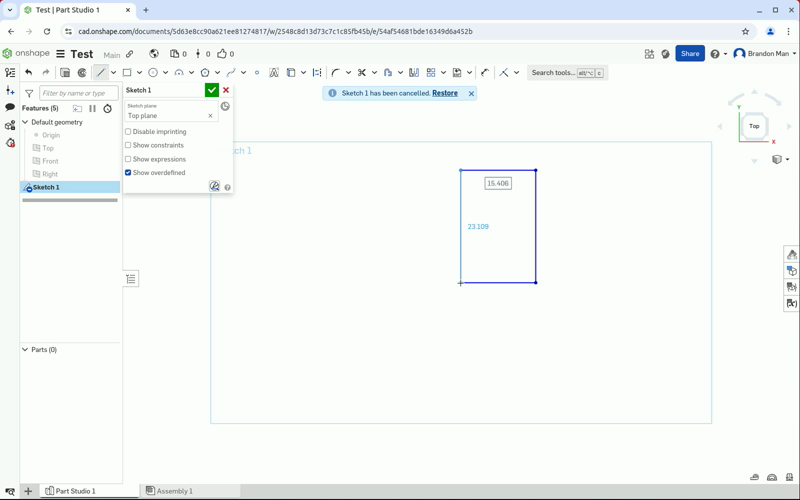
key(esc)
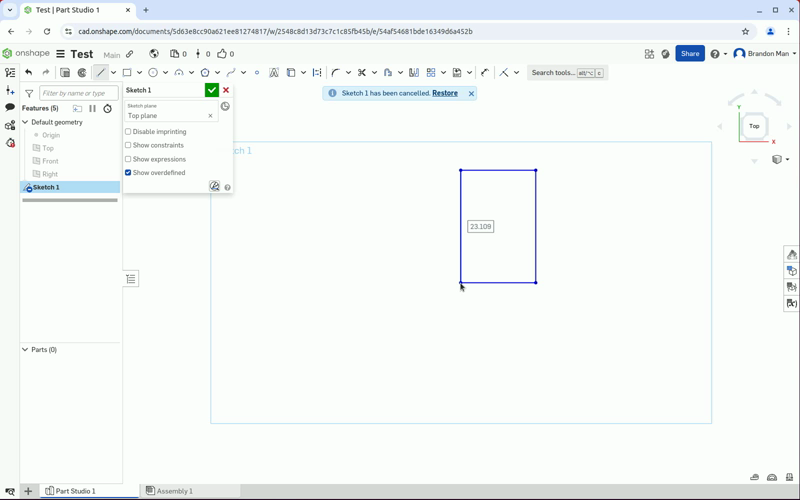
mouse_move(471, 196)
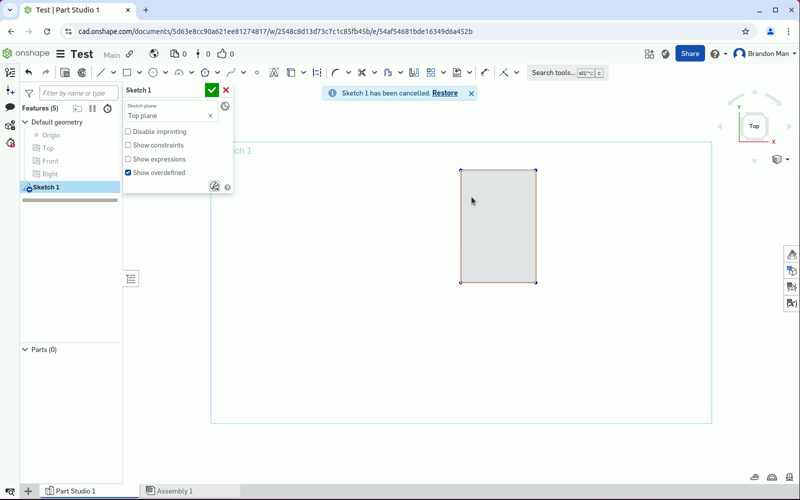
click(471, 196)
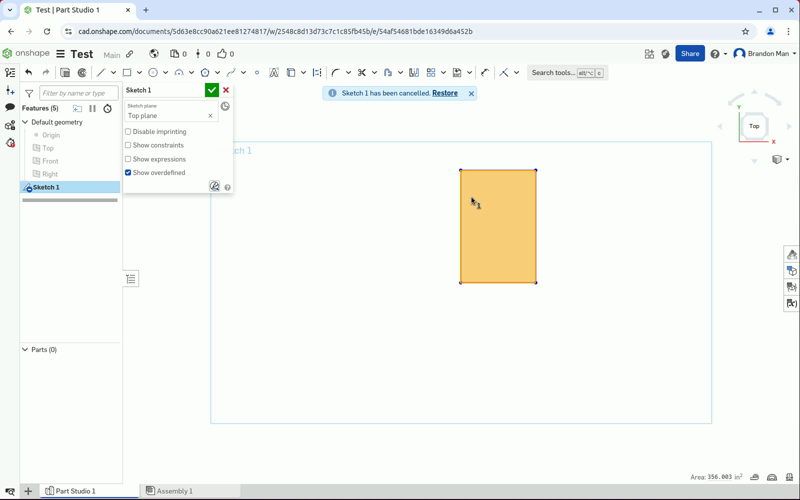
mouse_move(73, 352)
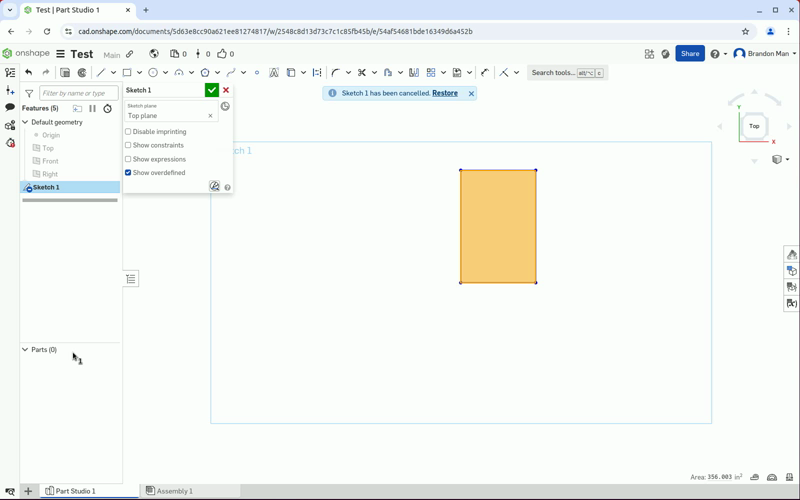
key(shift+y)
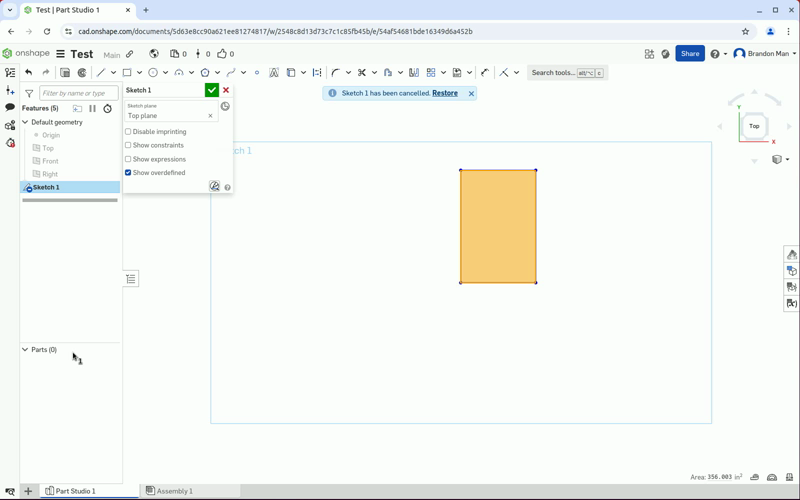
key(shift+e)
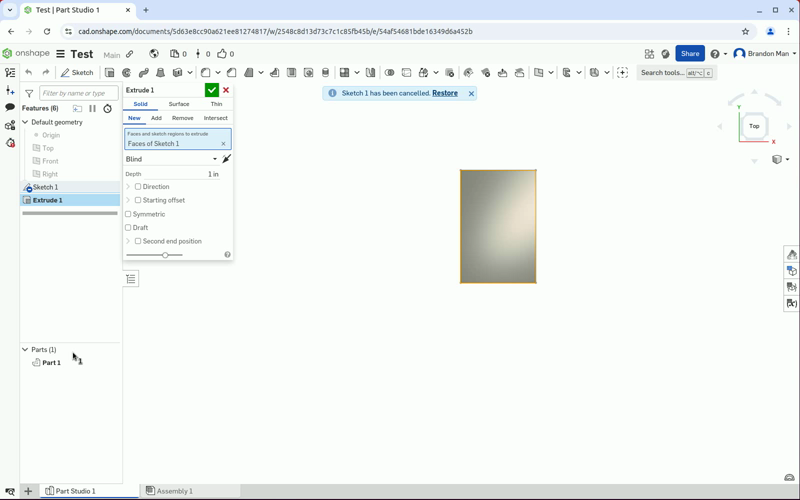
mouse_move(143, 106)
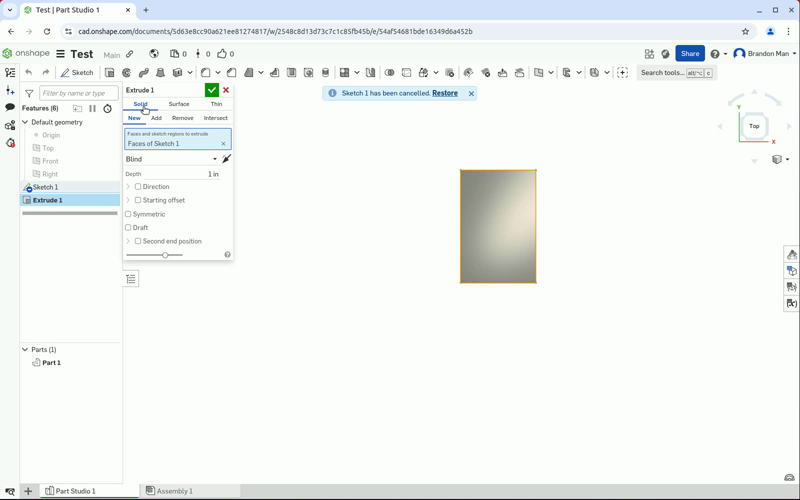
click(143, 106)
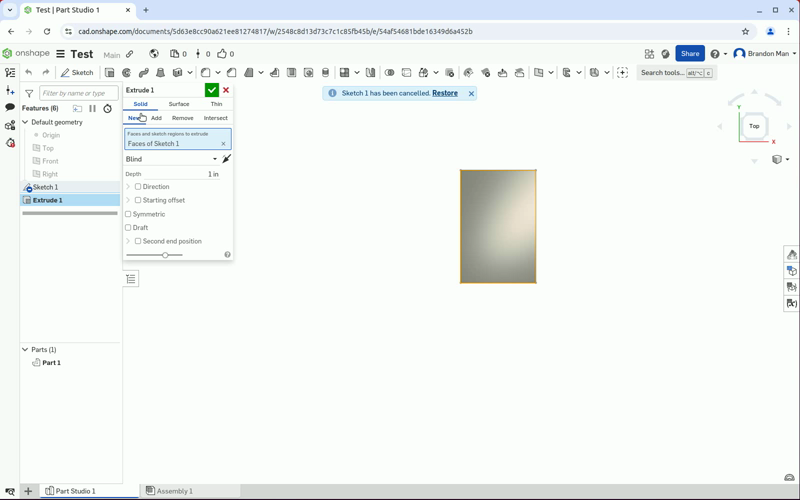
mouse_move(137, 120)
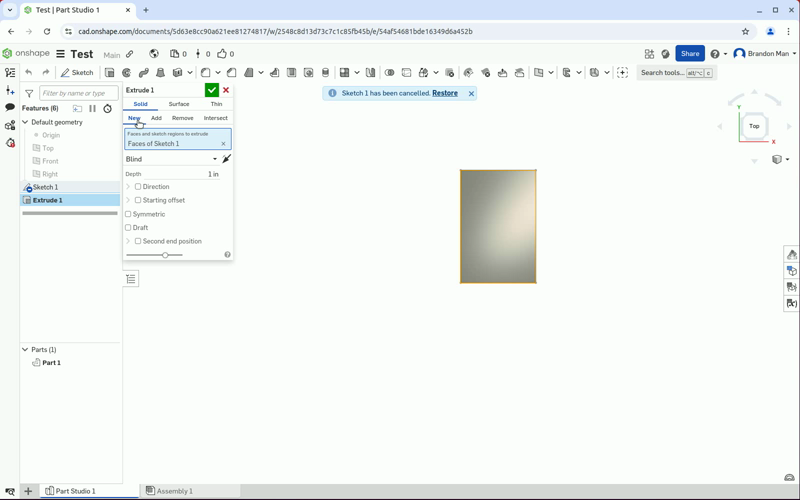
click(137, 120)
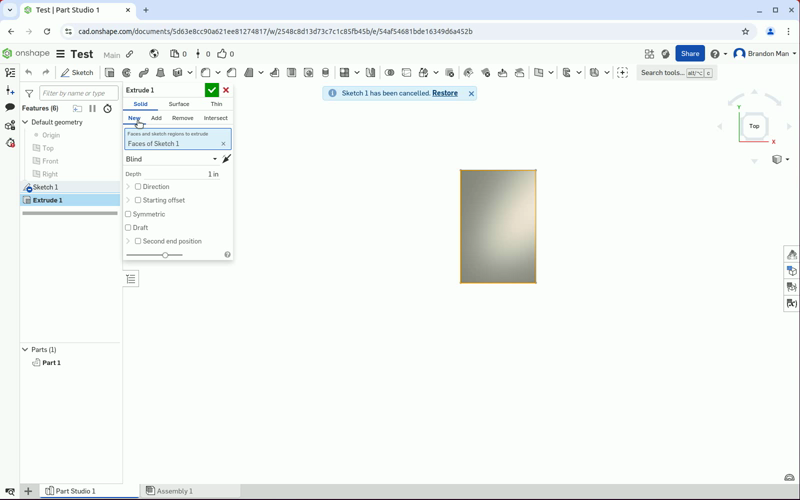
key(tab, 4)
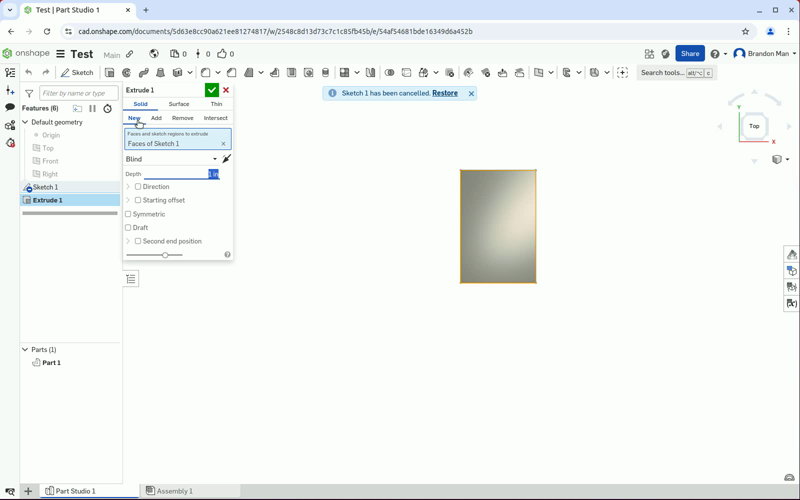
text(9.147)
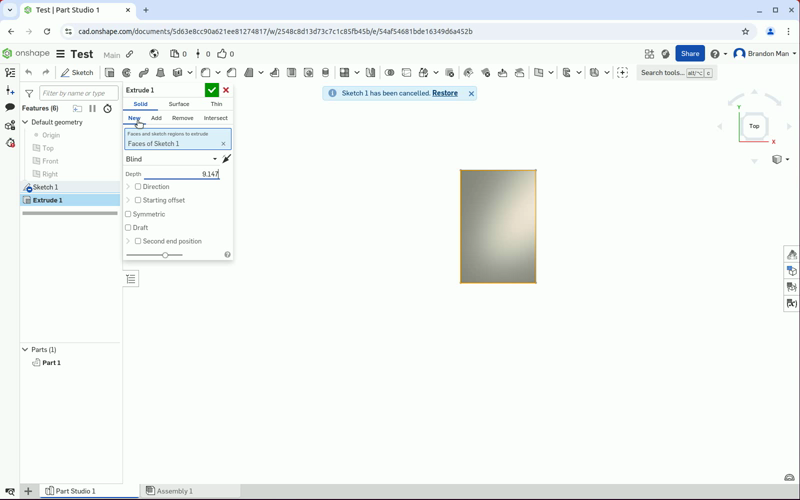
key(enter)
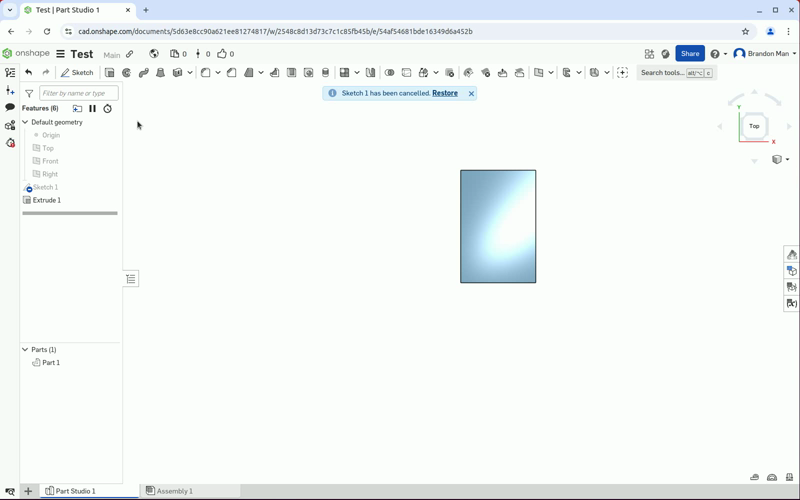
key(shift+h)
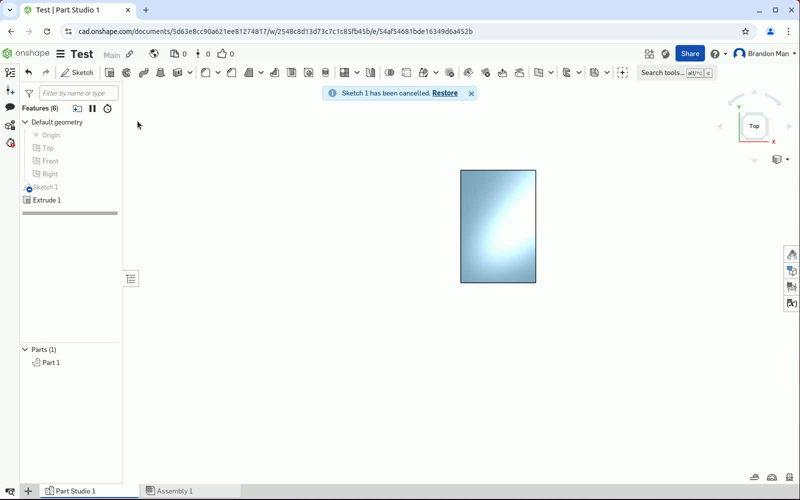
key(shift+h)
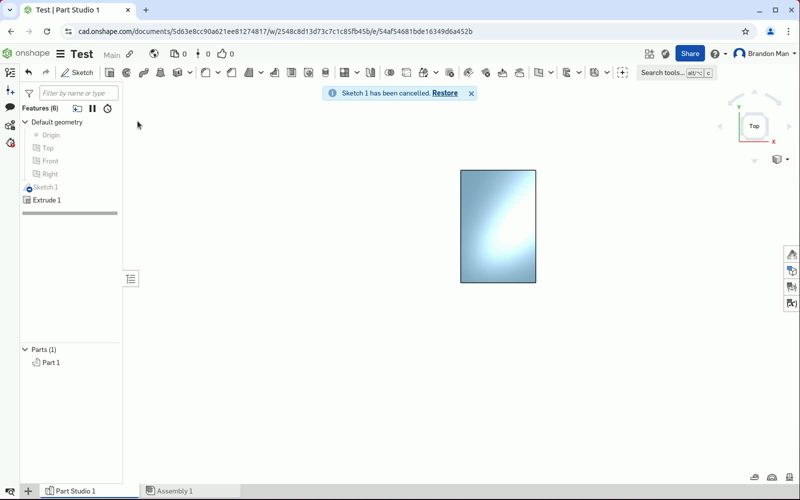
mouse_move(73, 189)
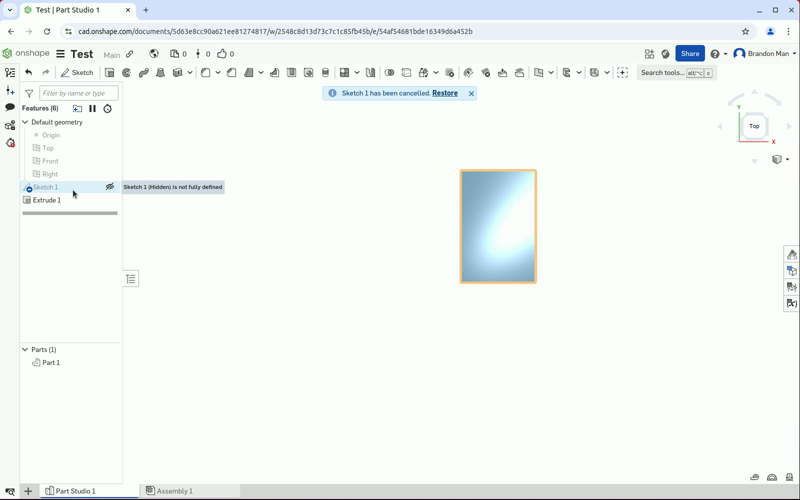
click(73, 189)
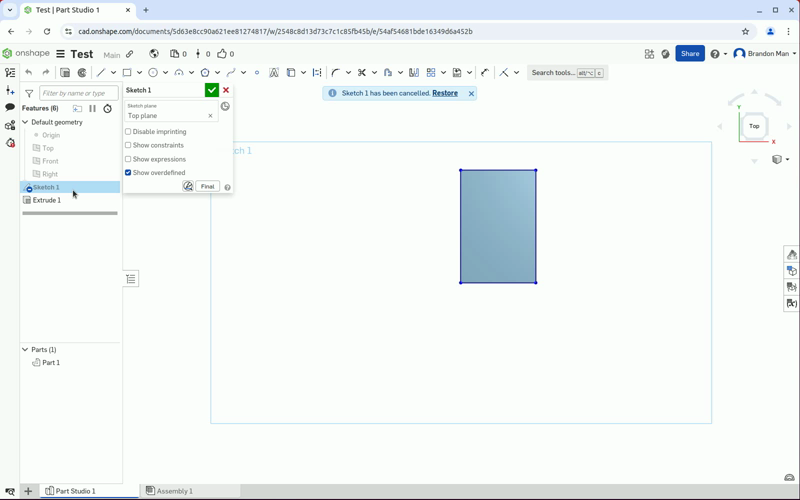
mouse_move(229, 92)
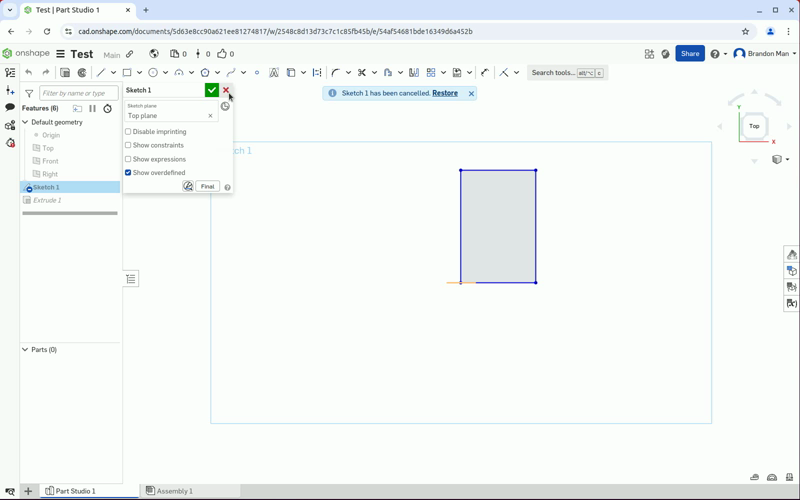
click(229, 92)
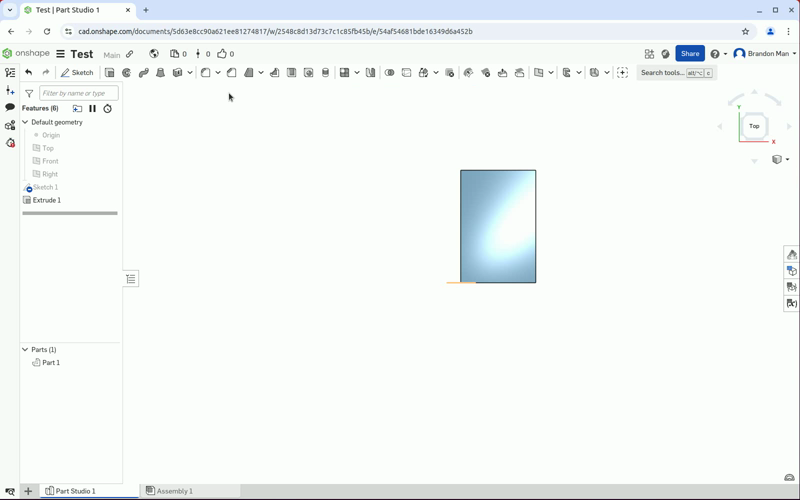
mouse_move(541, 75)
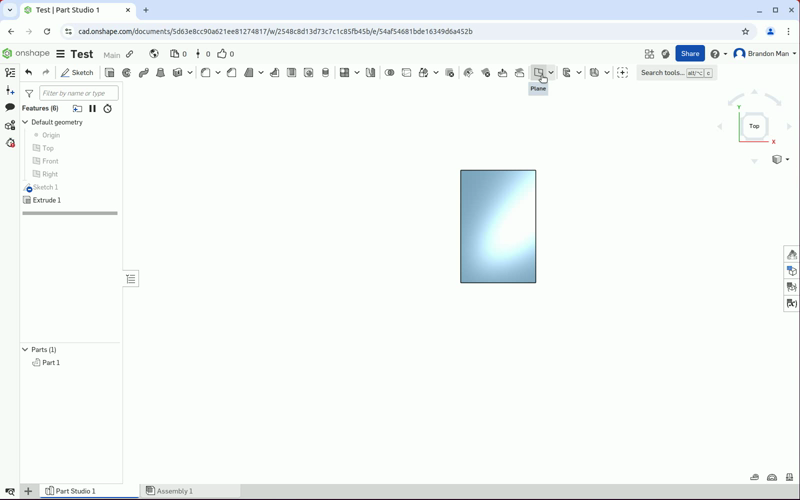
click(541, 75)
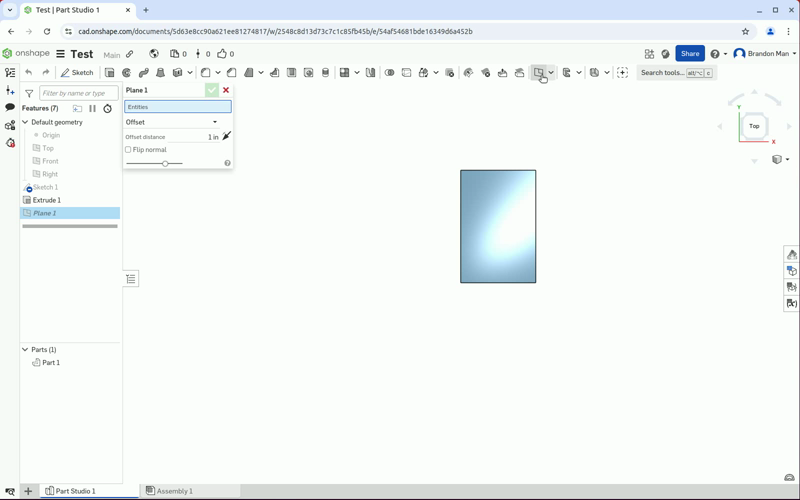
mouse_move(73, 150)
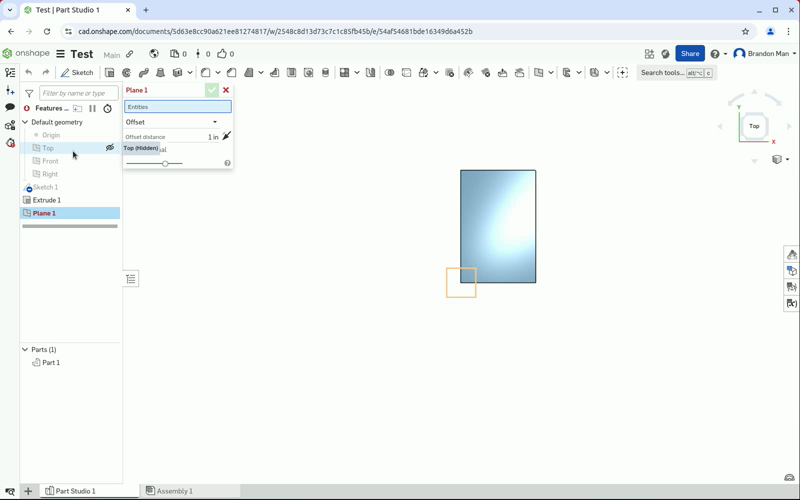
click(73, 150)
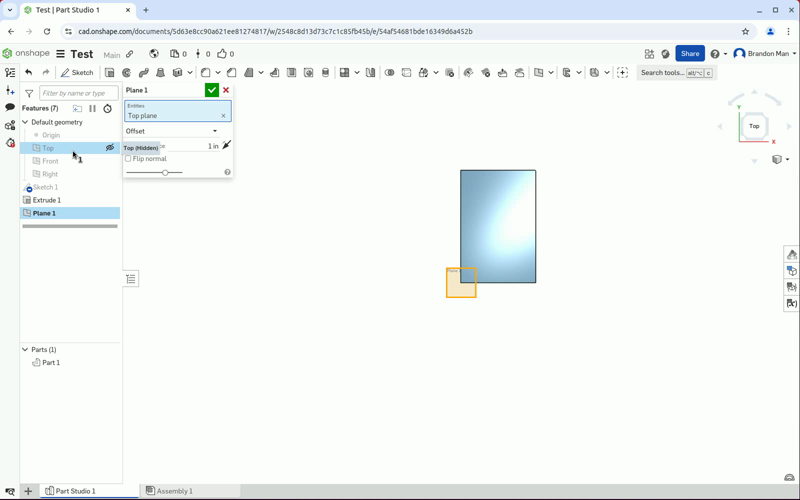
key(tab, 2)
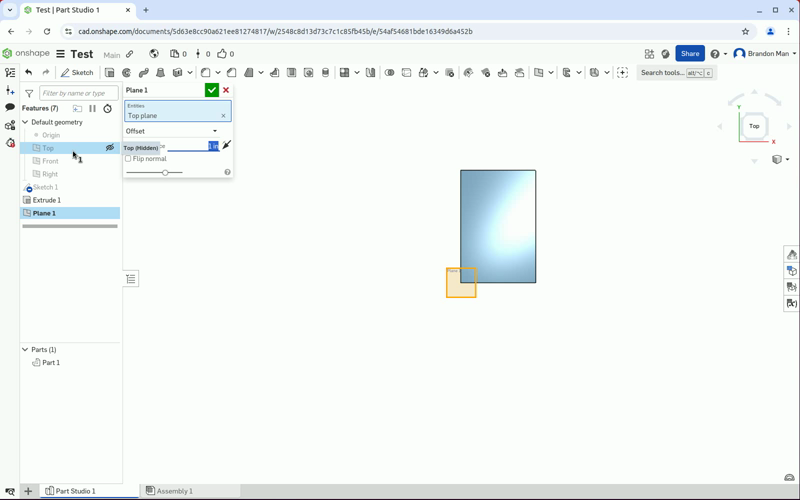
text(9.151)
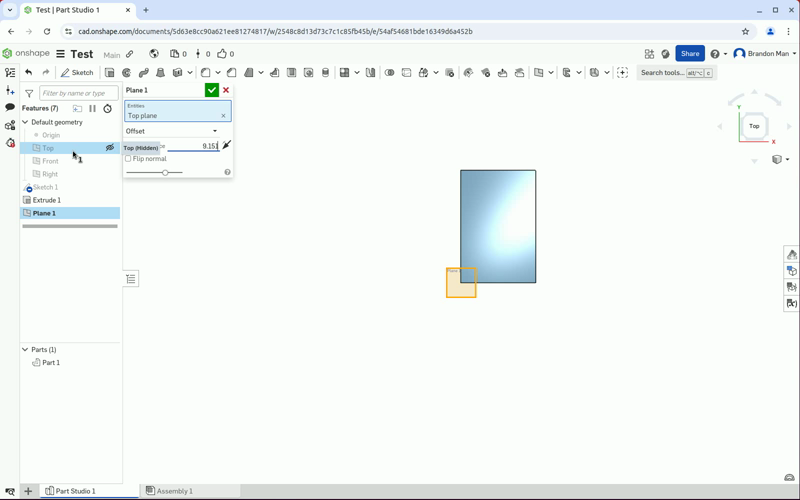
key(enter, 2)
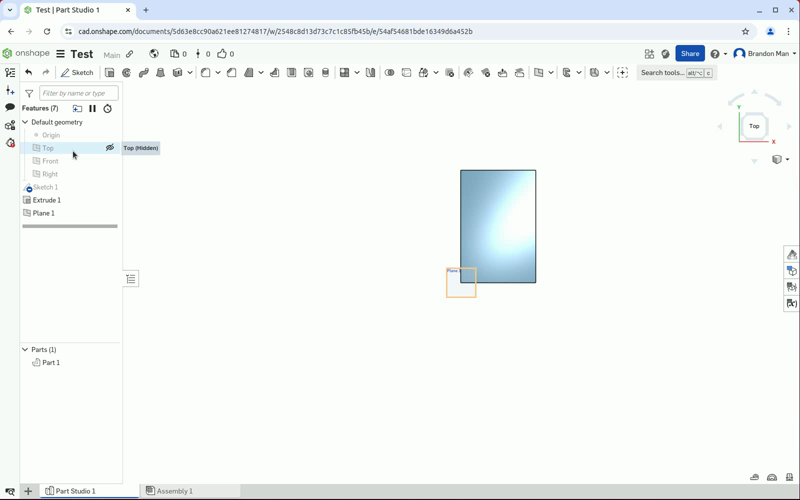
key(shift+s)
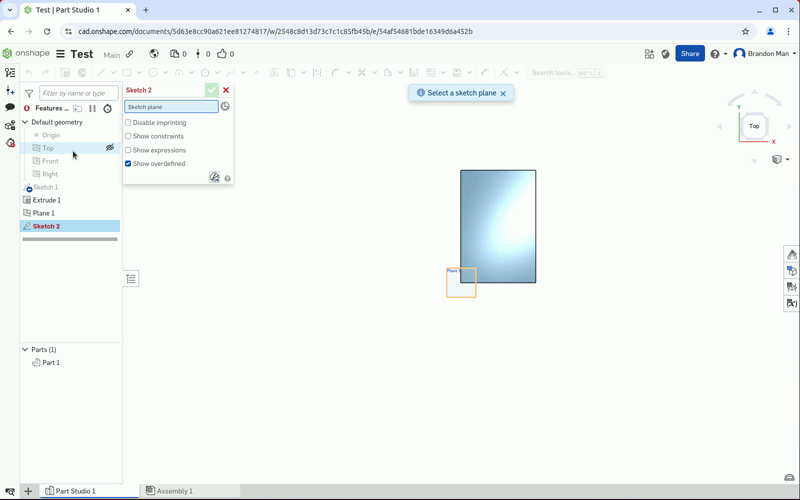
mouse_move(73, 215)
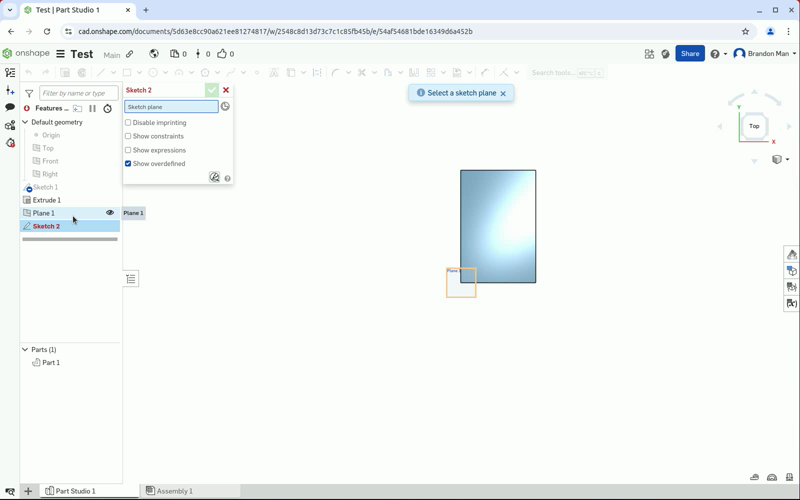
click(73, 215)
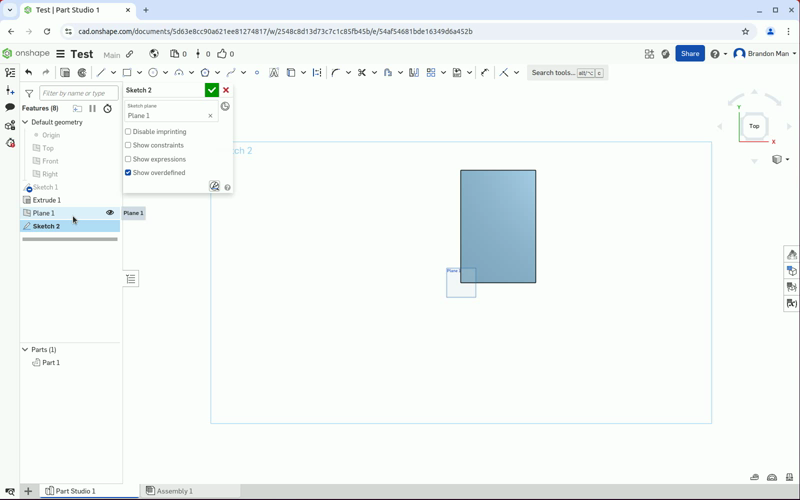
mouse_move(73, 352)
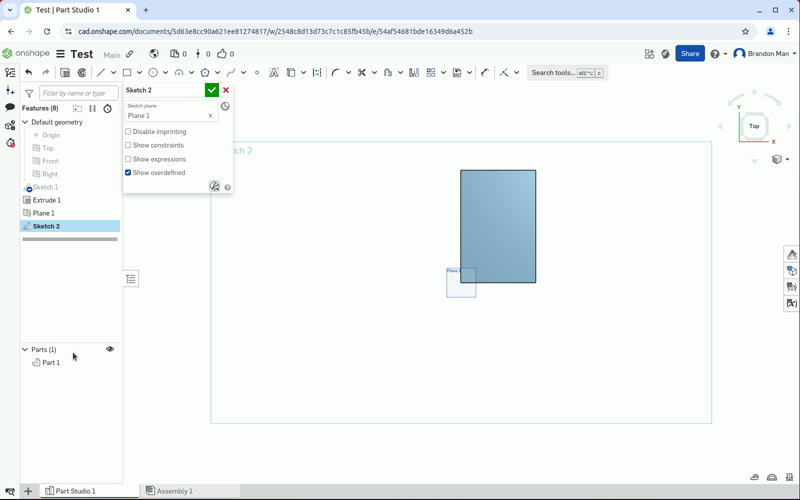
key(y)
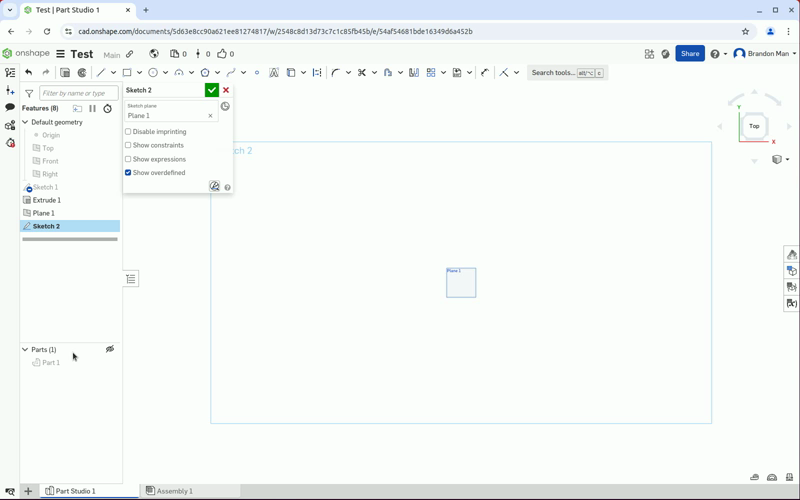
key(l)
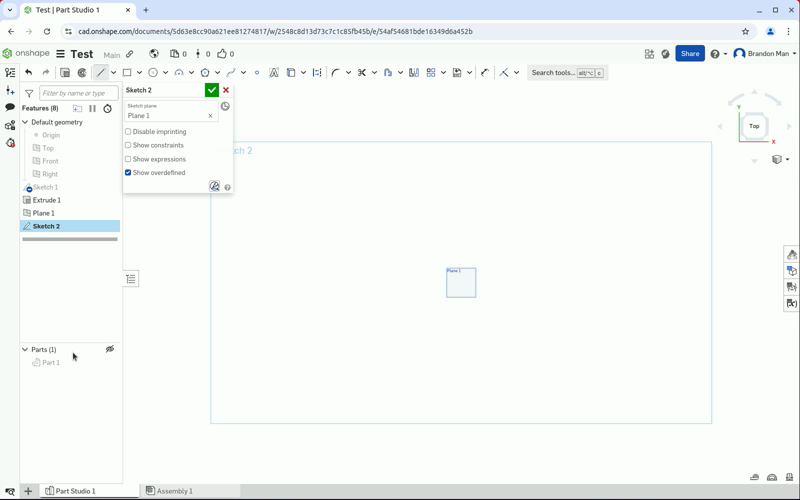
key_down(shift)
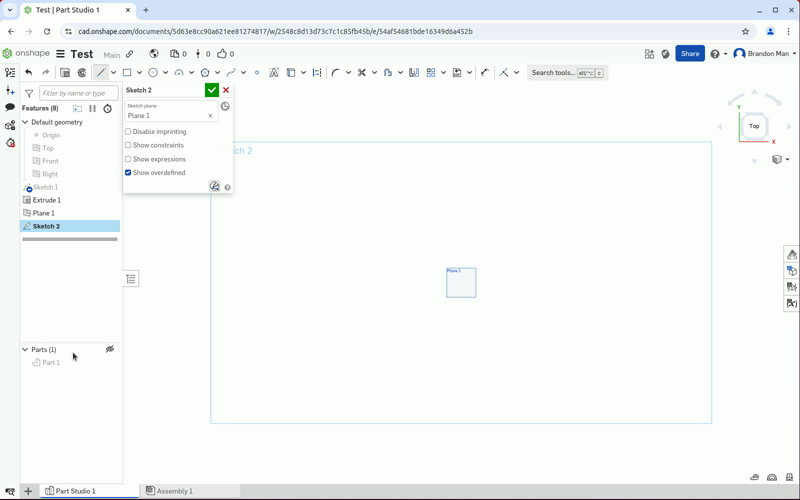
mouse_move(460, 282)
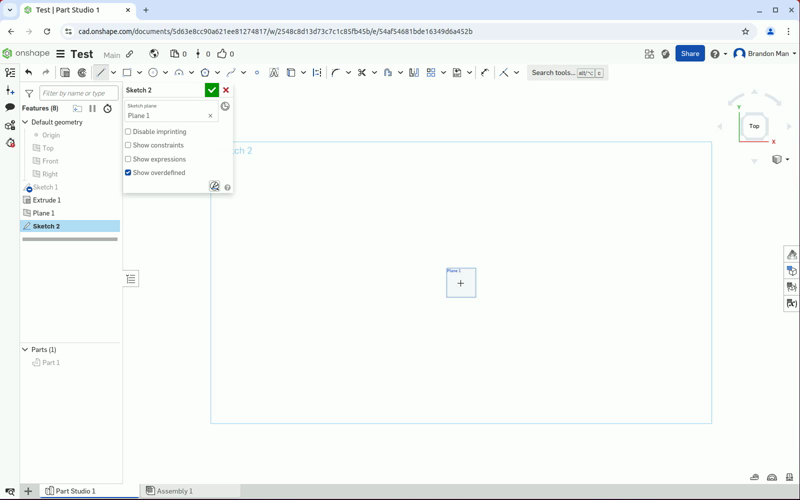
click(460, 282)
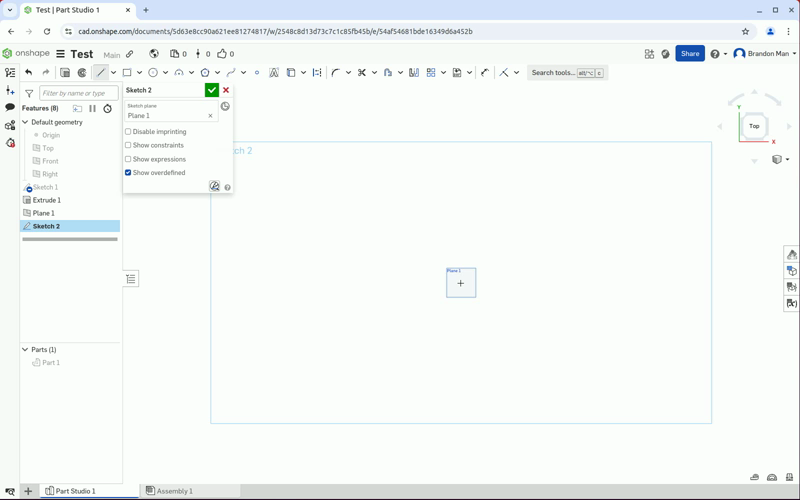
key_up(shift)
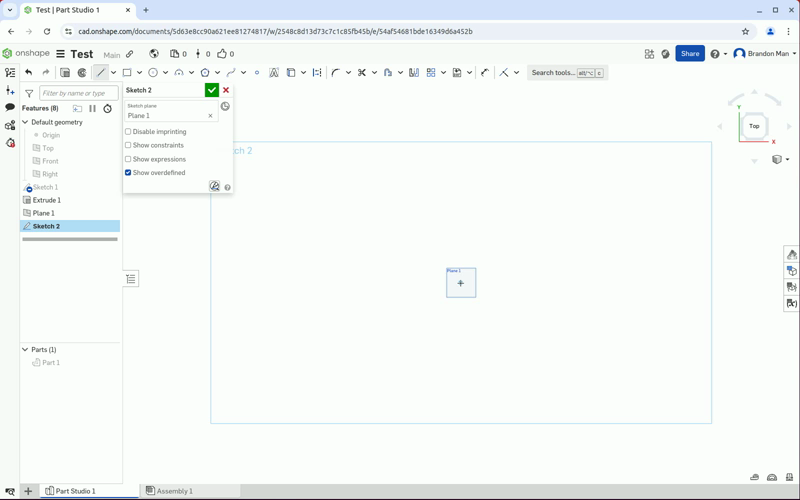
key_down(shift)
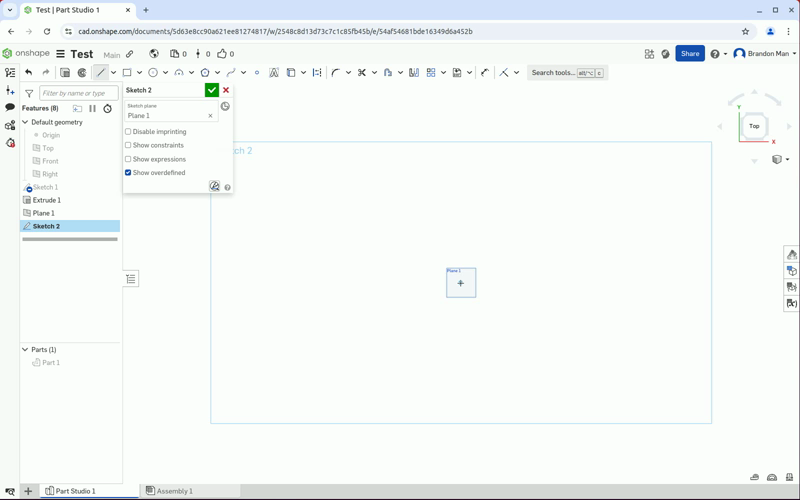
mouse_move(490, 282)
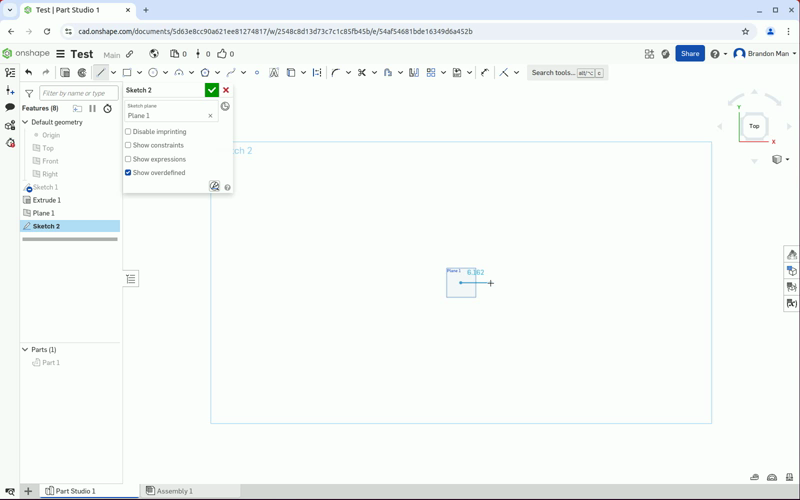
mouse_move(483, 282)
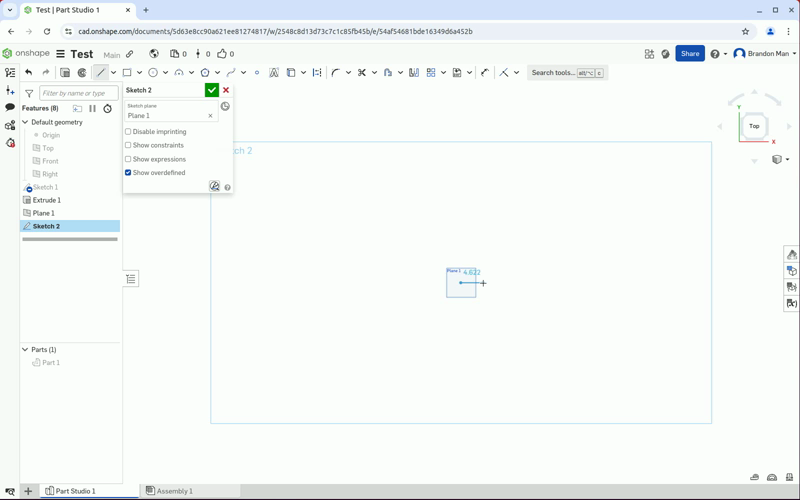
click(483, 282)
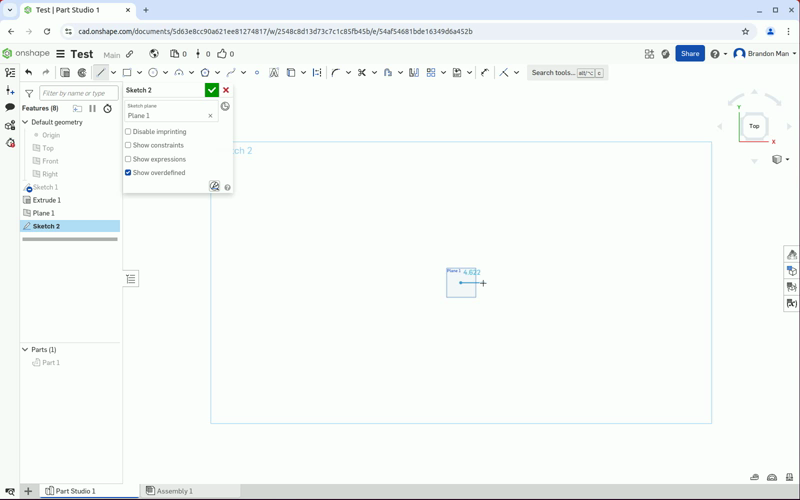
key_up(shift)
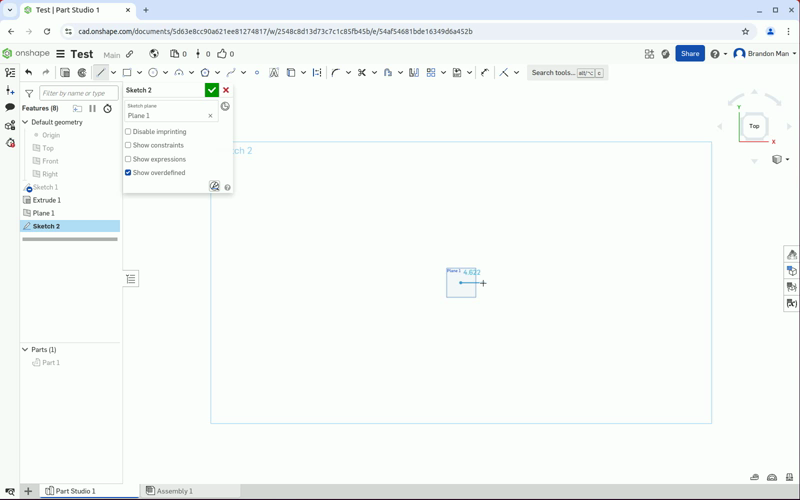
key_down(shift)
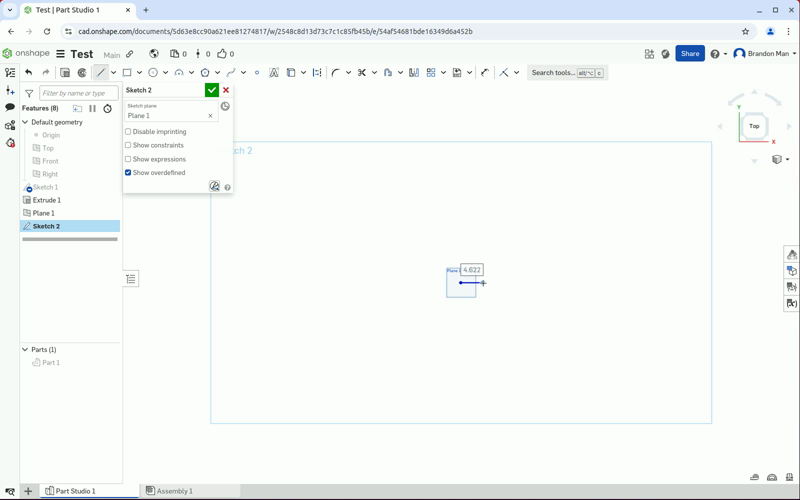
mouse_move(483, 170)
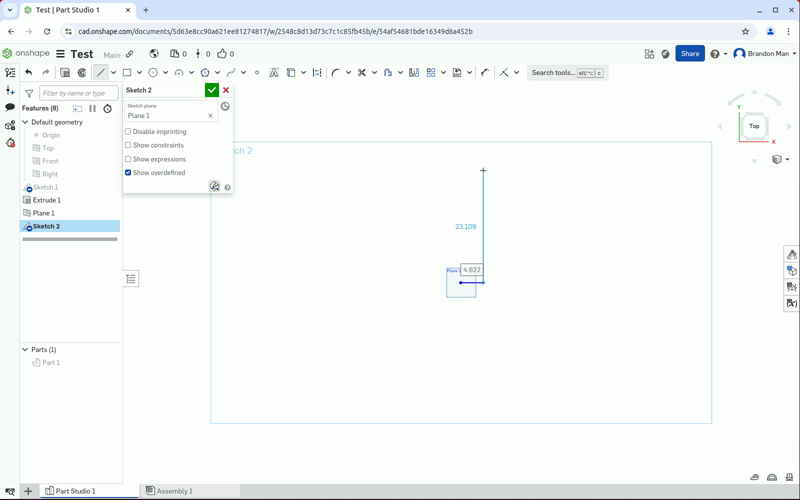
click(483, 170)
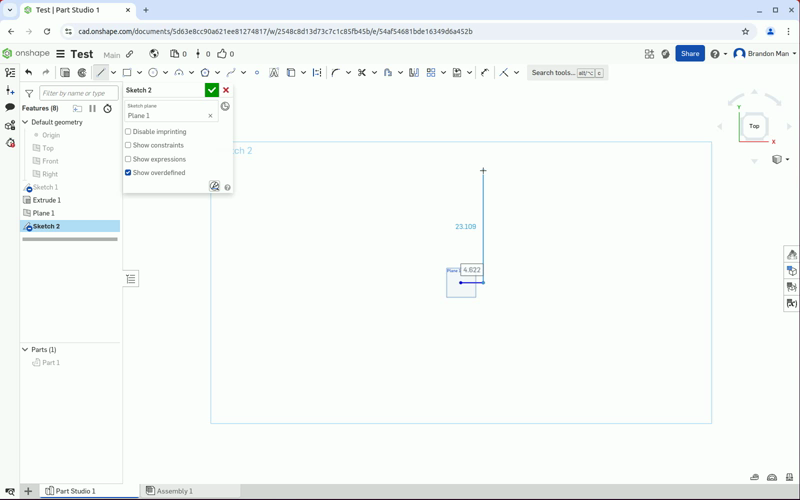
key_up(shift)
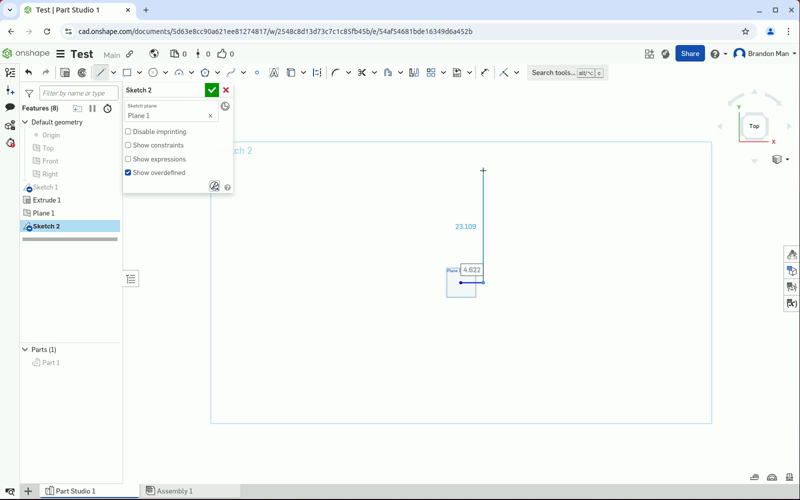
key_down(shift)
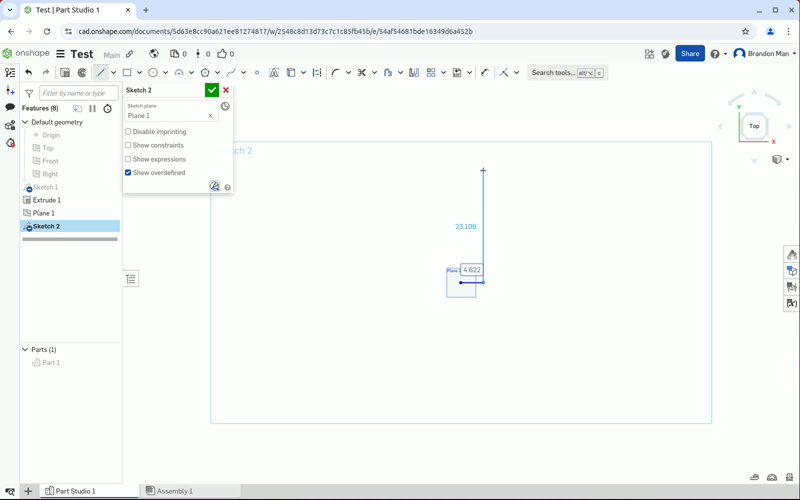
mouse_move(513, 170)
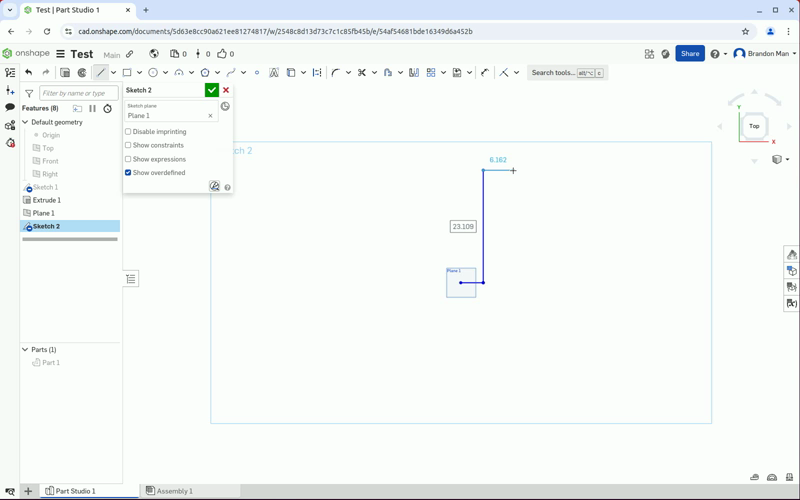
mouse_move(460, 170)
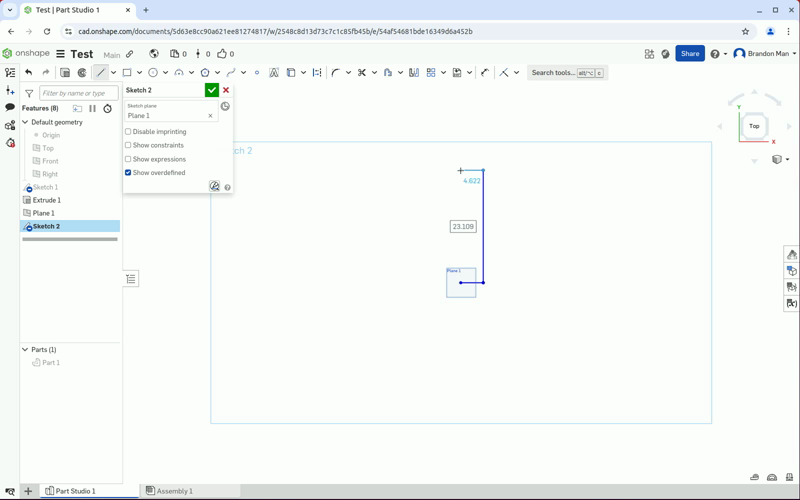
click(460, 170)
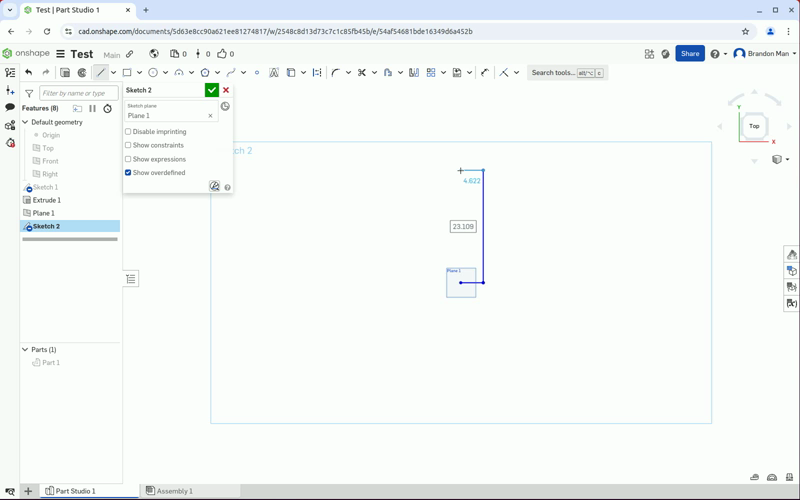
key_up(shift)
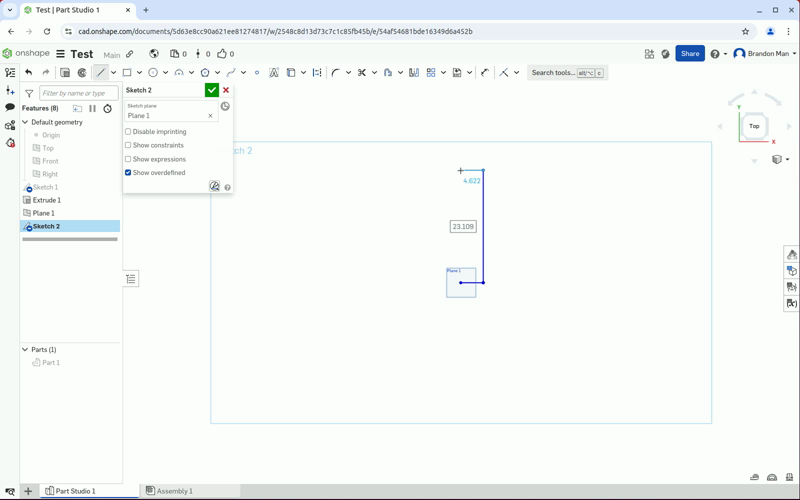
key_down(shift)
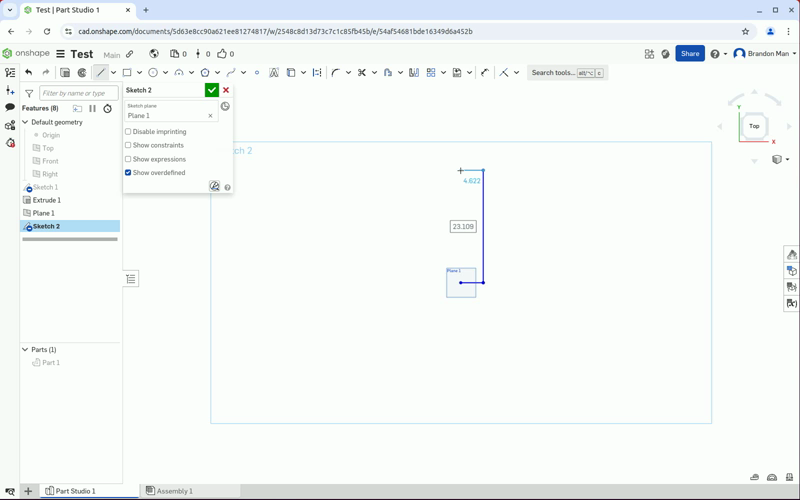
mouse_move(460, 282)
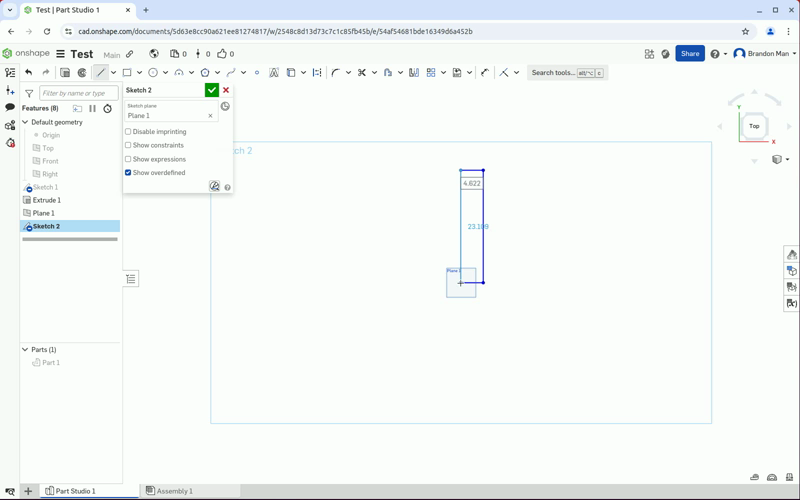
key_up(shift)
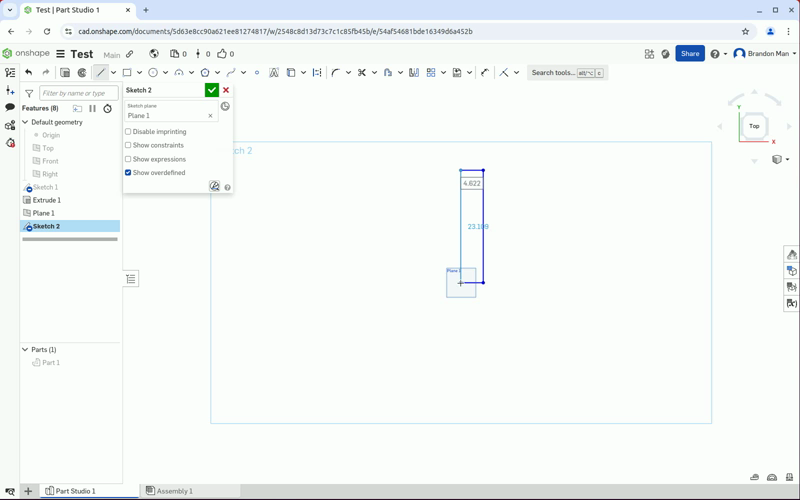
click(460, 282)
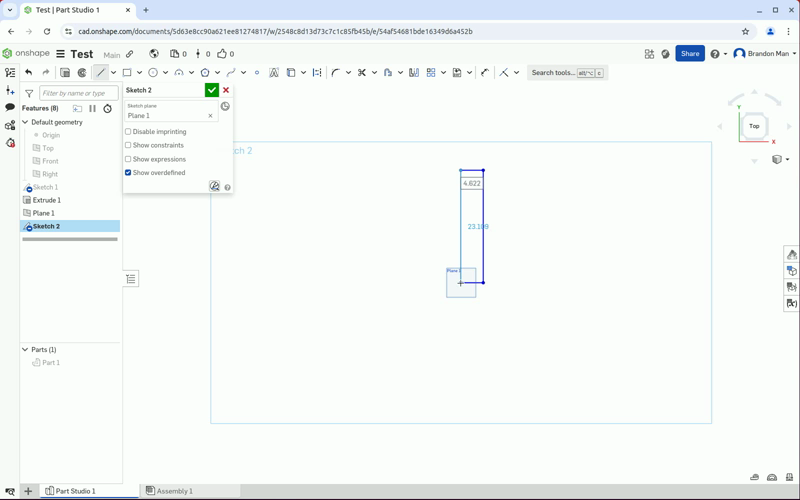
key(esc)
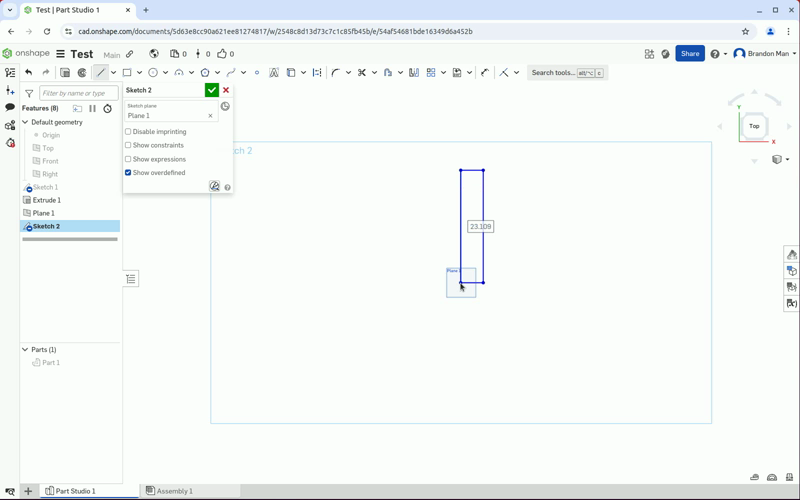
mouse_move(470, 239)
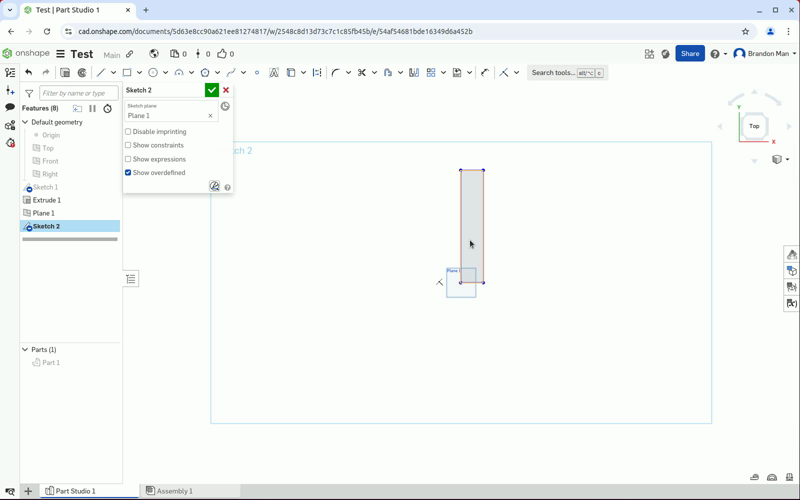
click(470, 239)
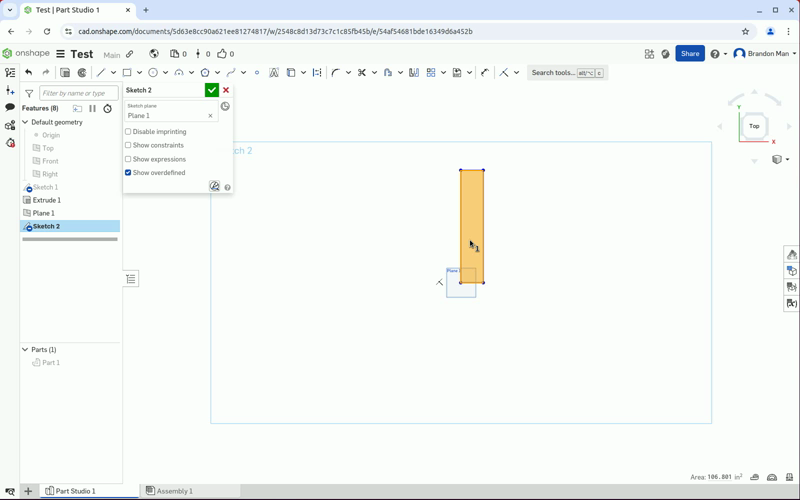
mouse_move(73, 352)
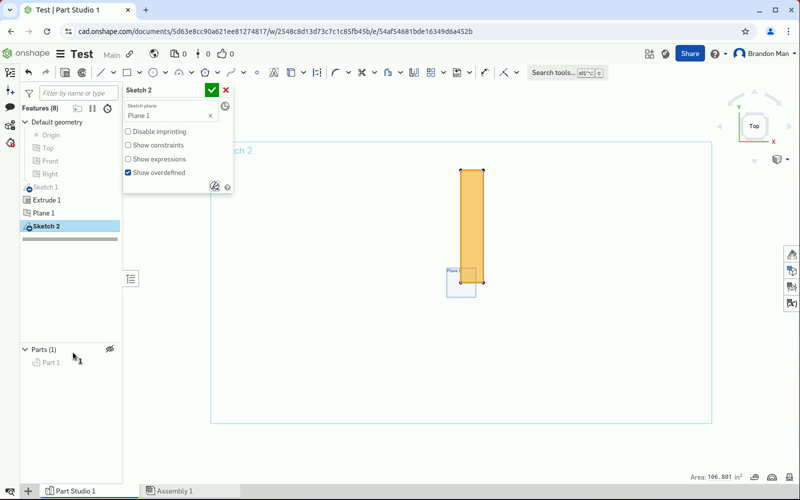
key(shift+y)
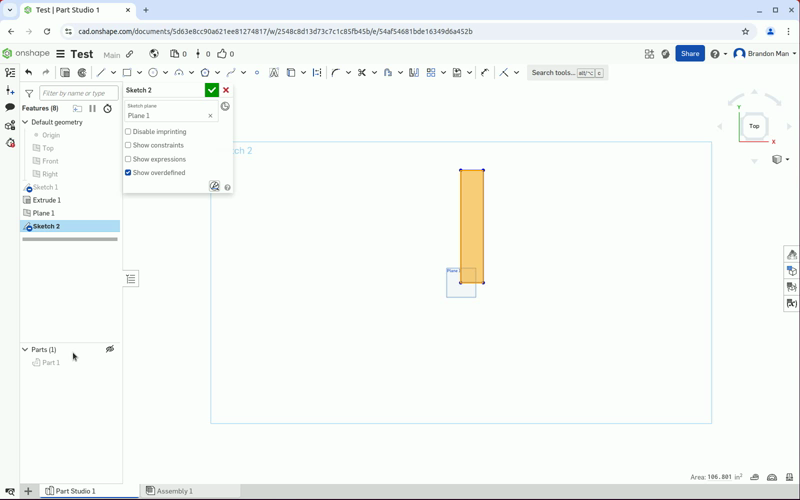
key(shift+e)
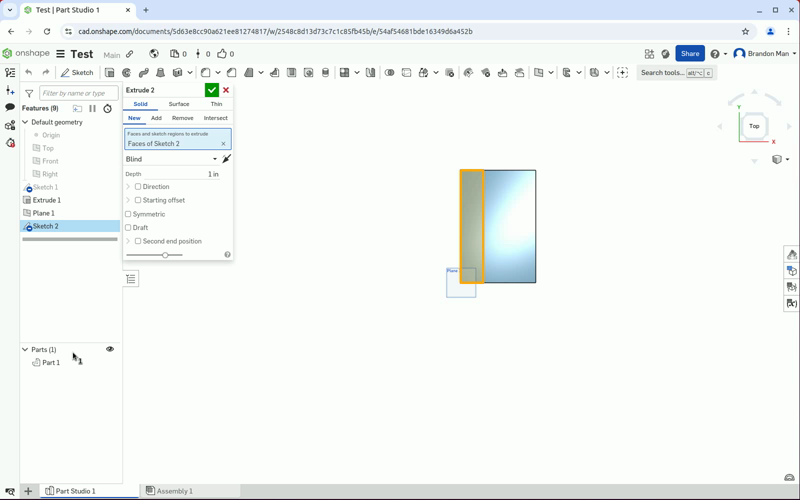
mouse_move(143, 106)
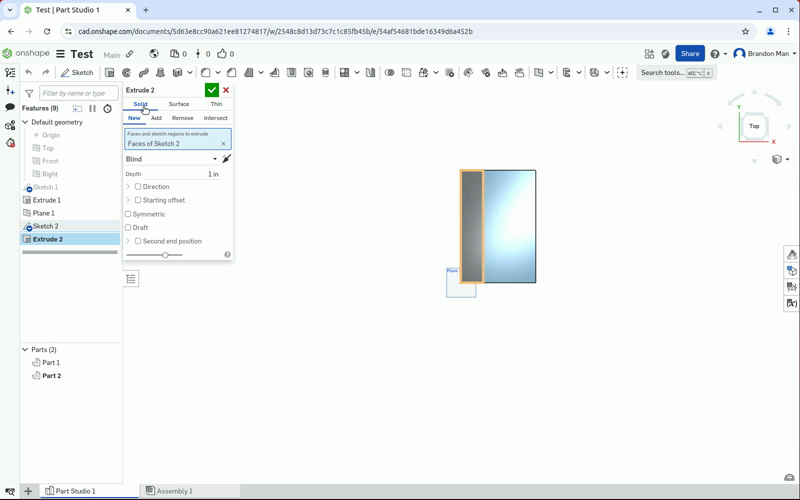
click(143, 106)
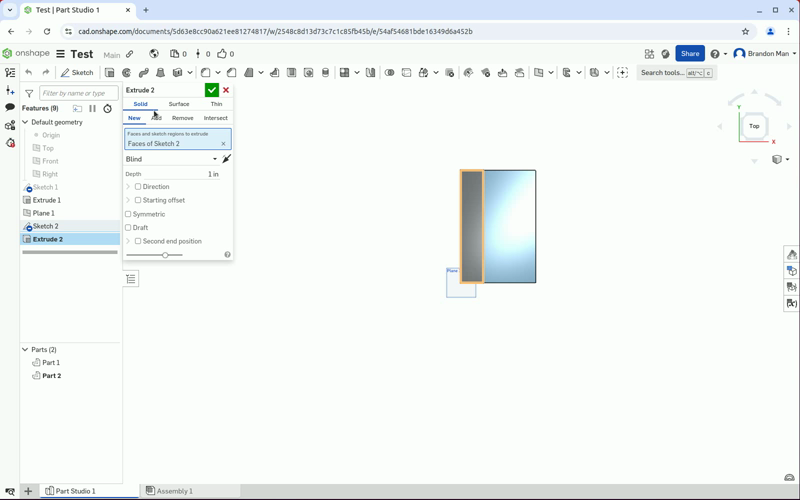
mouse_move(186, 120)
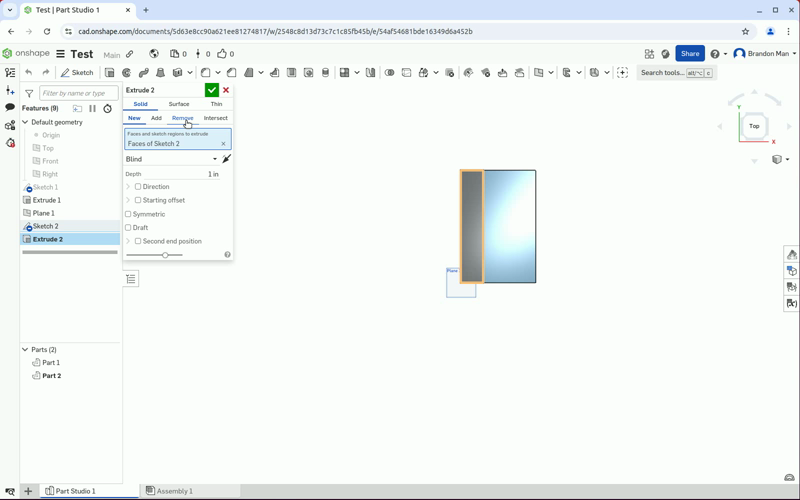
click(186, 120)
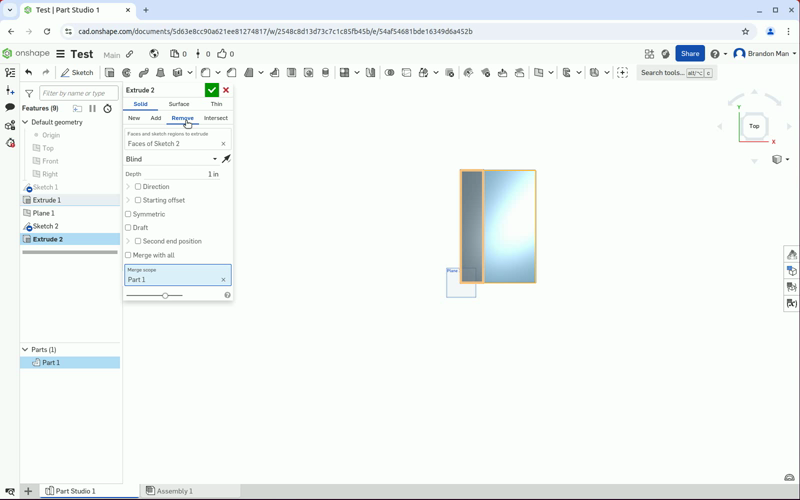
key(tab, 4)
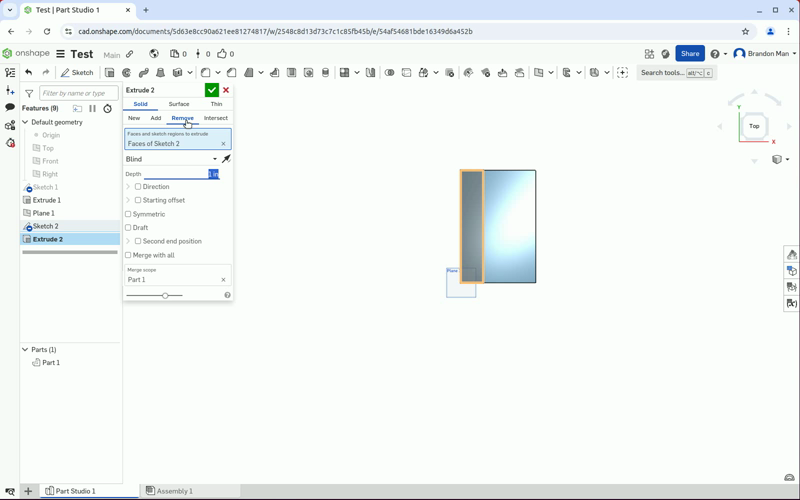
text(4.574)
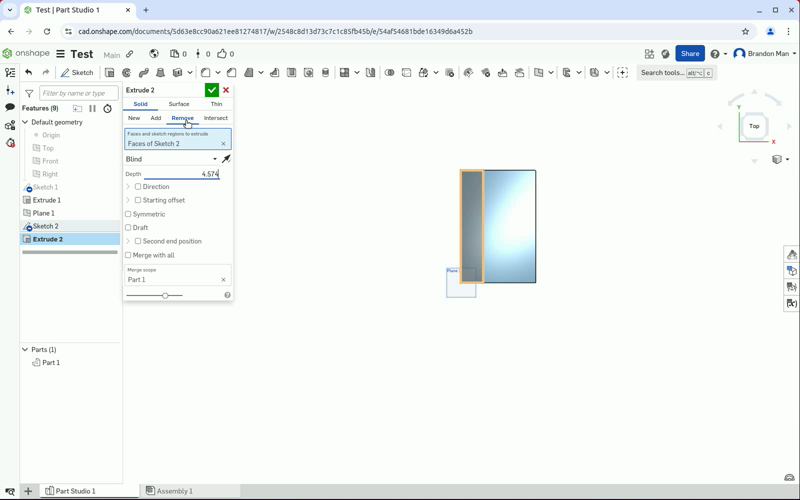
key(tab, 6)
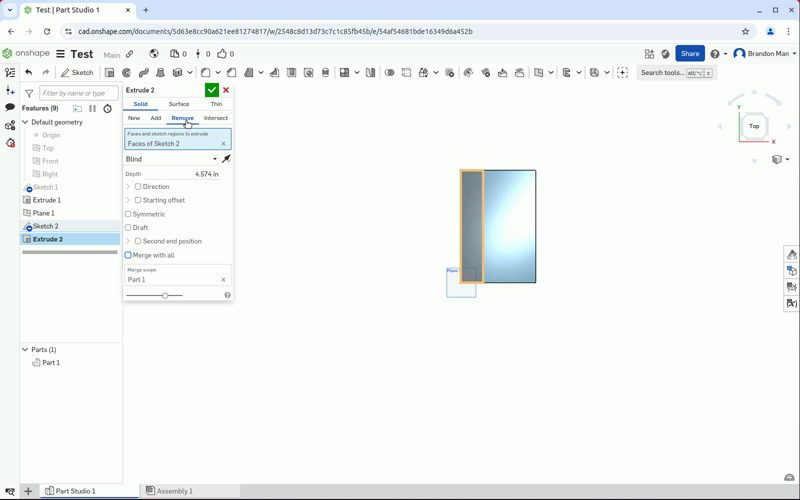
key(space)
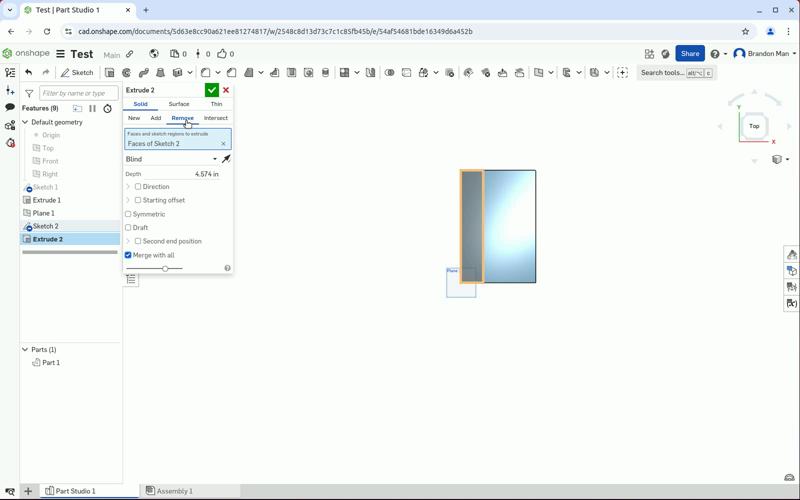
key(enter)
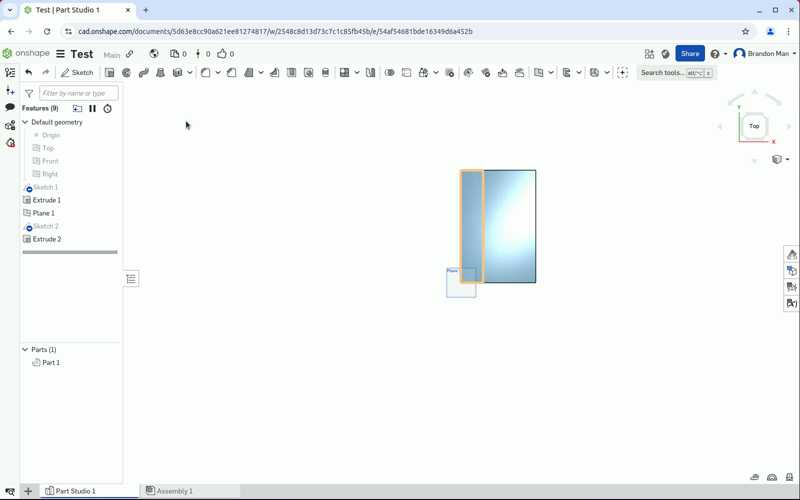
key(shift+h)
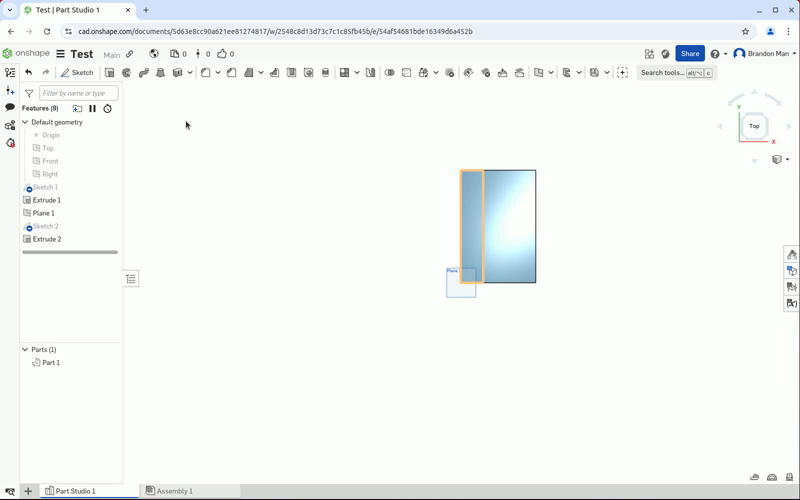
key(shift+h)
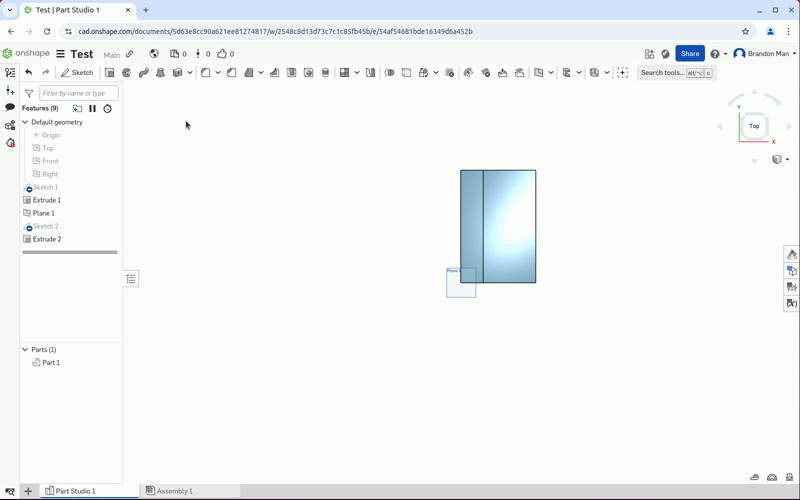
mouse_move(73, 189)
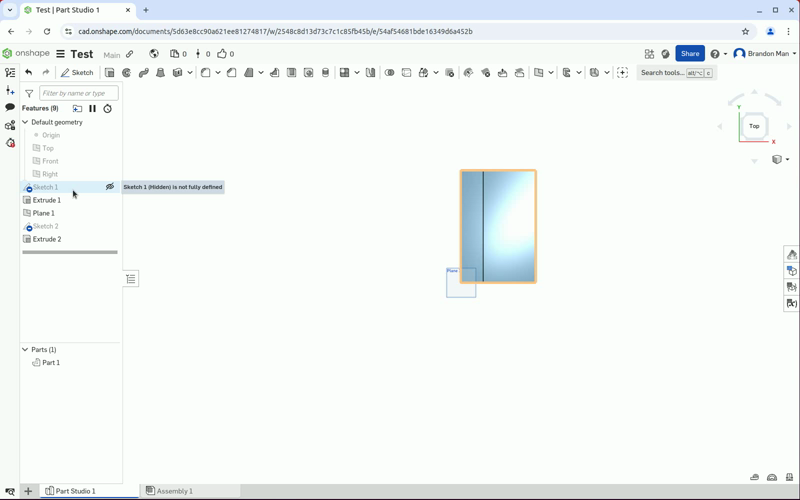
click(73, 189)
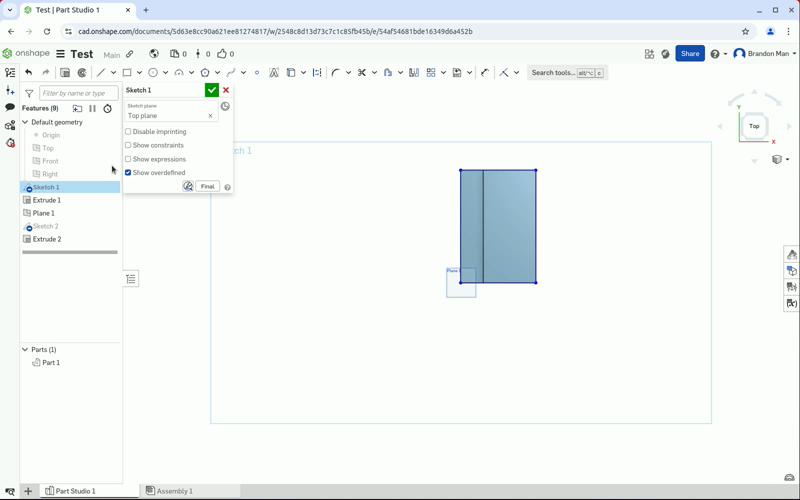
mouse_move(229, 92)
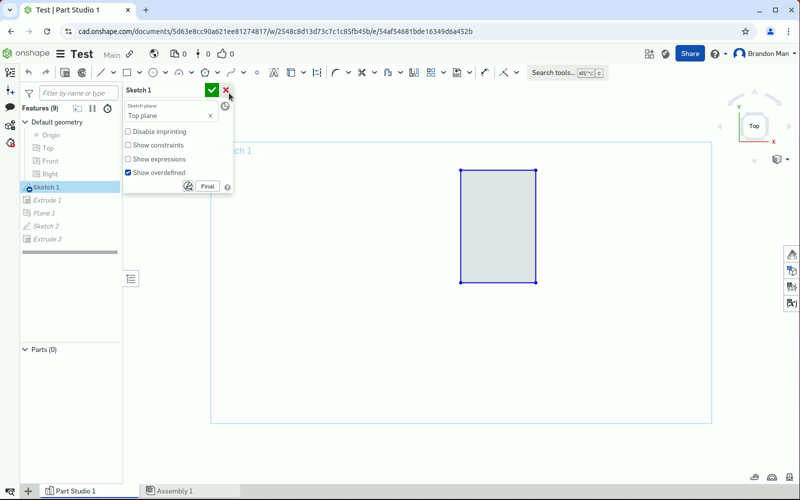
click(229, 92)
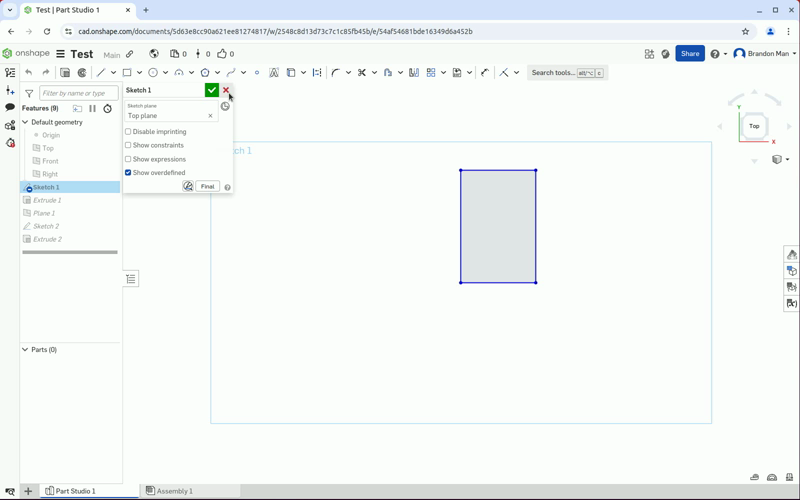
key(shift+s)
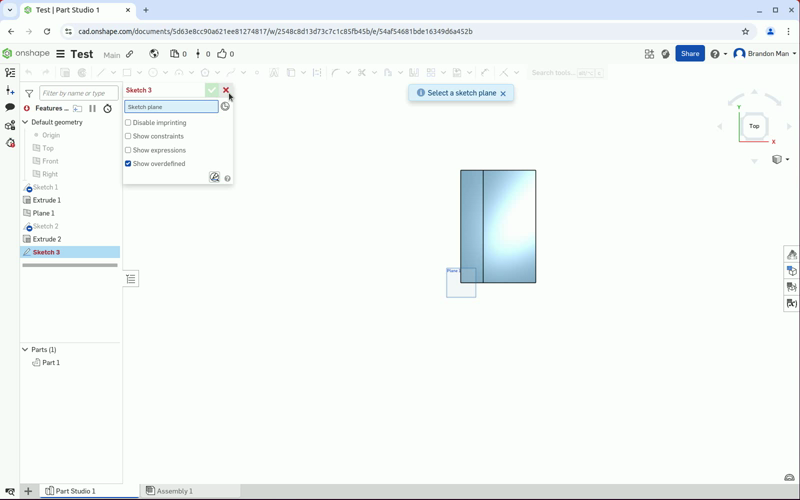
mouse_move(73, 215)
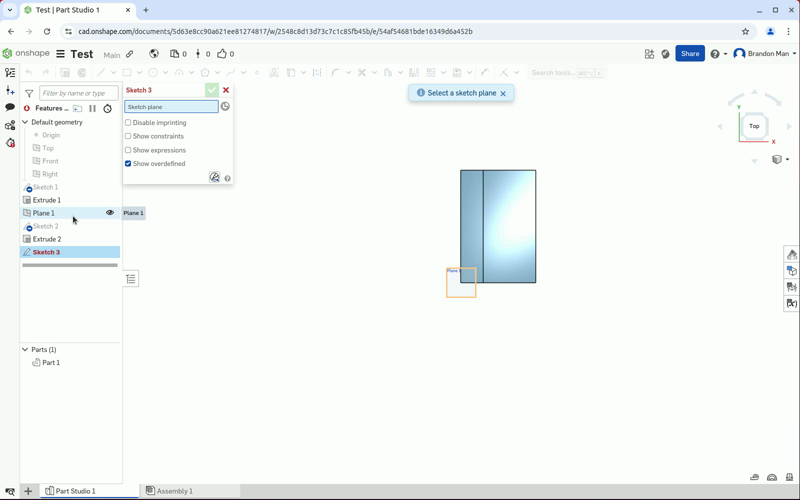
click(73, 215)
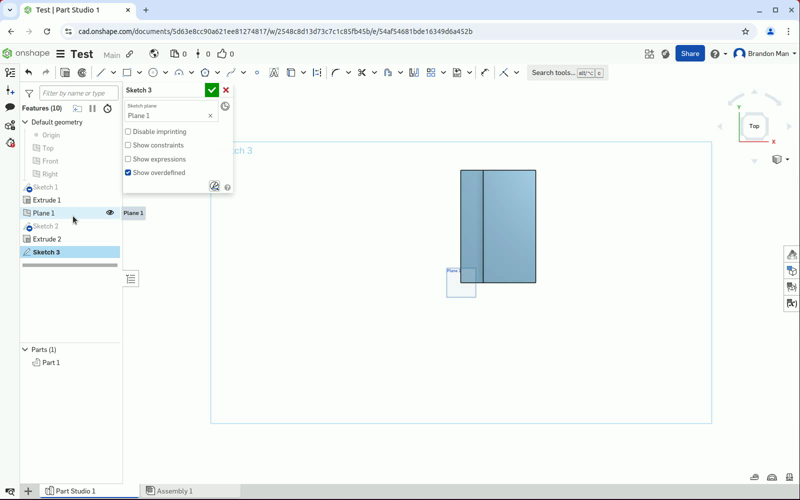
mouse_move(73, 352)
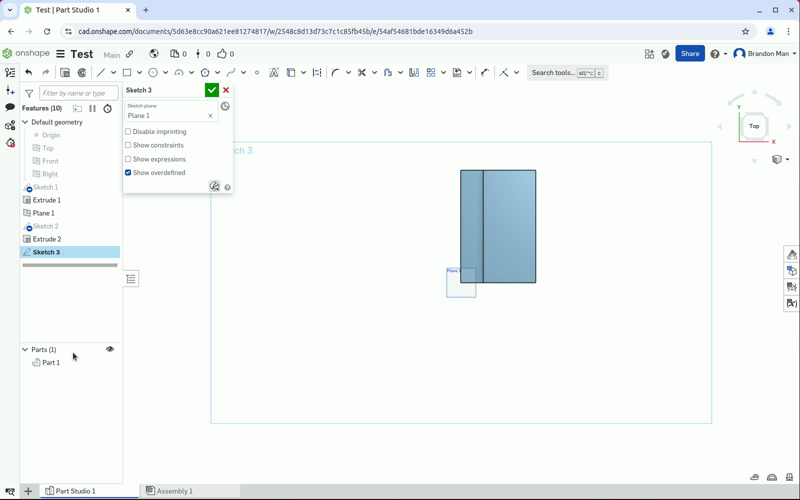
key(y)
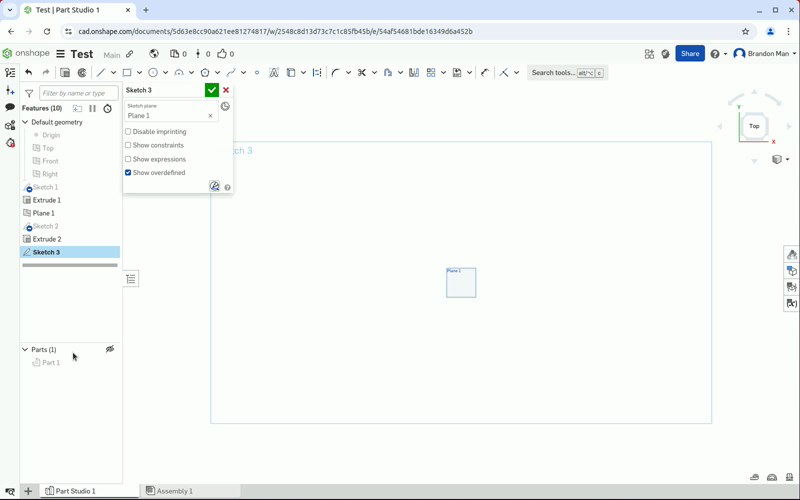
key(c)
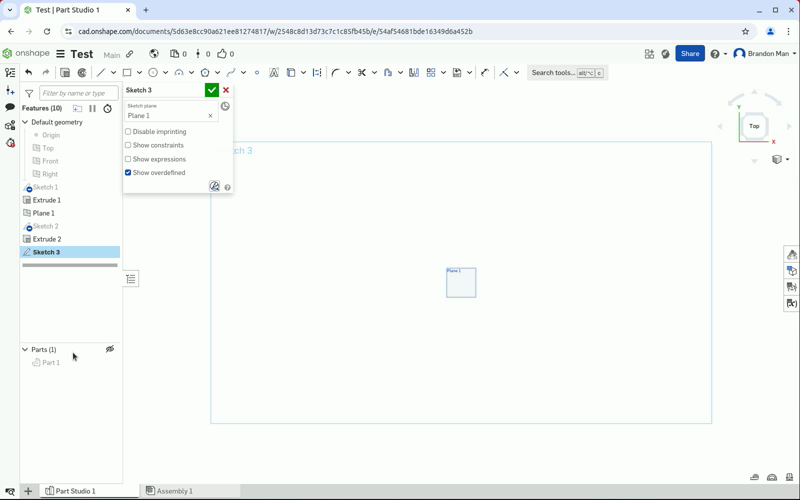
key_down(shift)
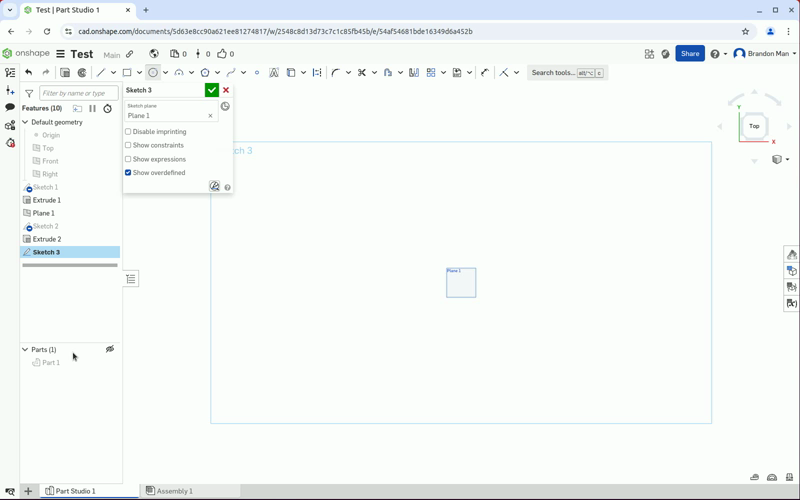
mouse_move(510, 226)
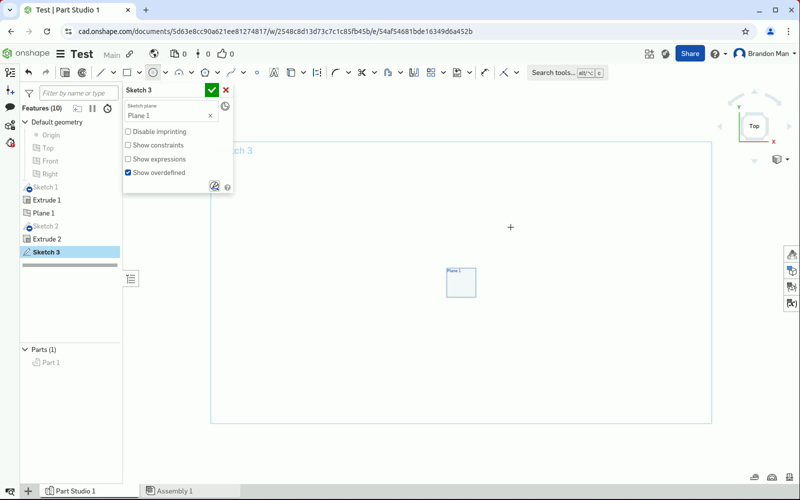
click(510, 226)
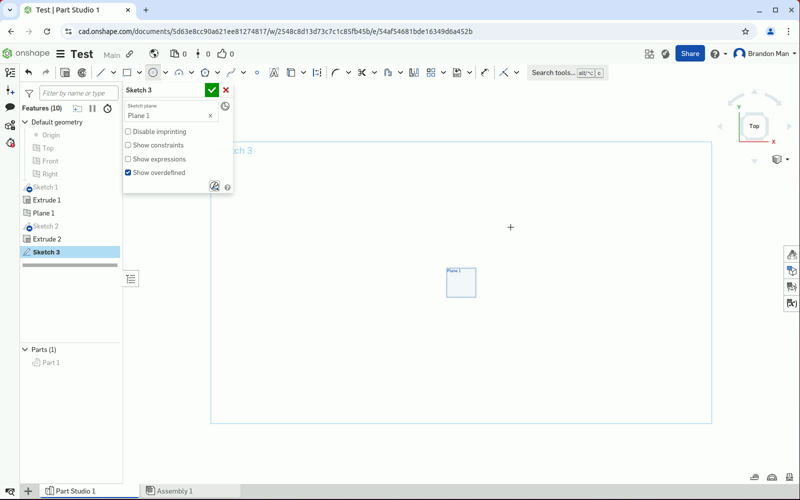
key_up(shift)
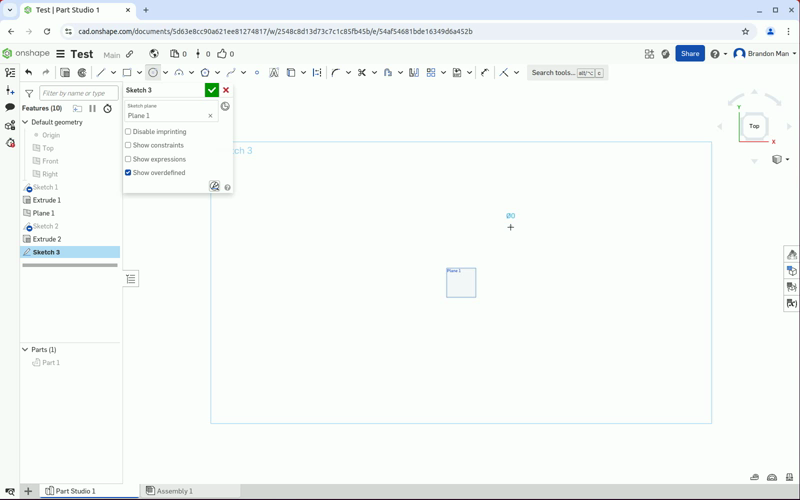
mouse_move(526, 226)
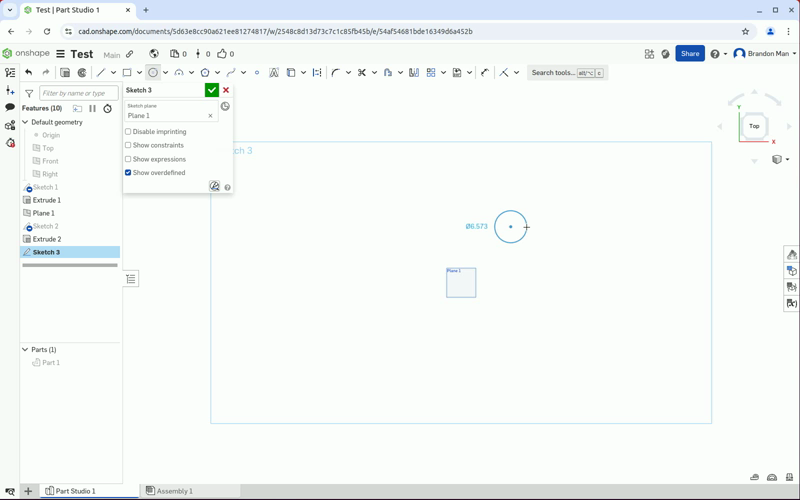
click(526, 226)
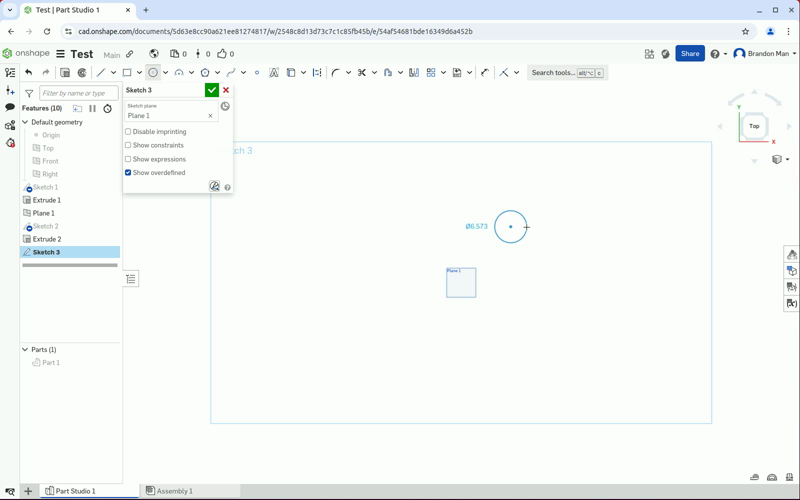
key(esc)
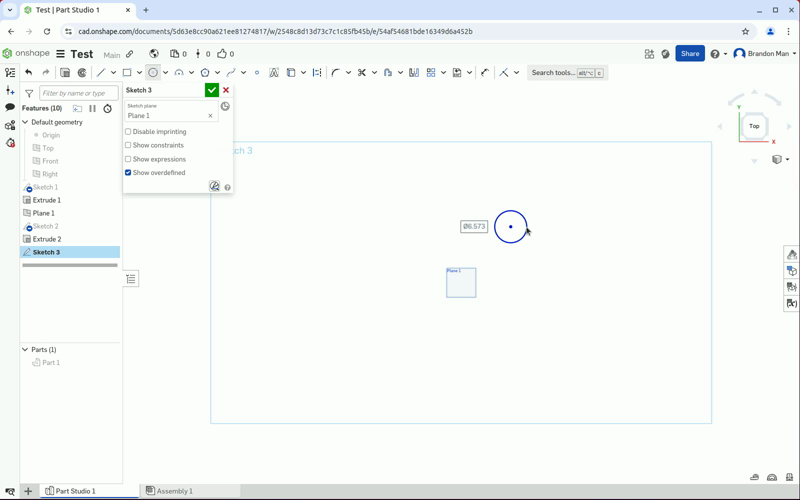
mouse_move(519, 231)
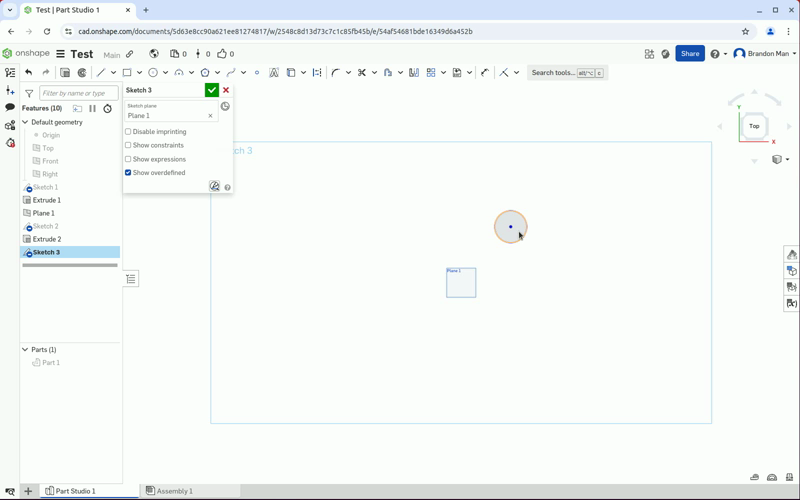
scroll(6)
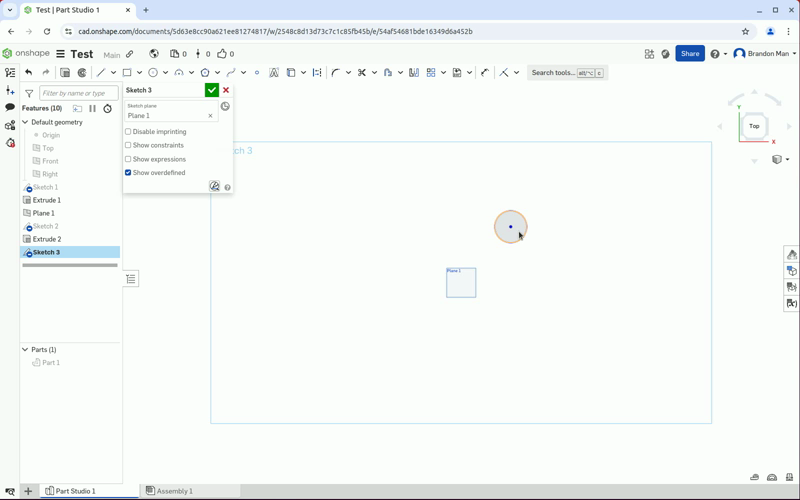
scroll(6)
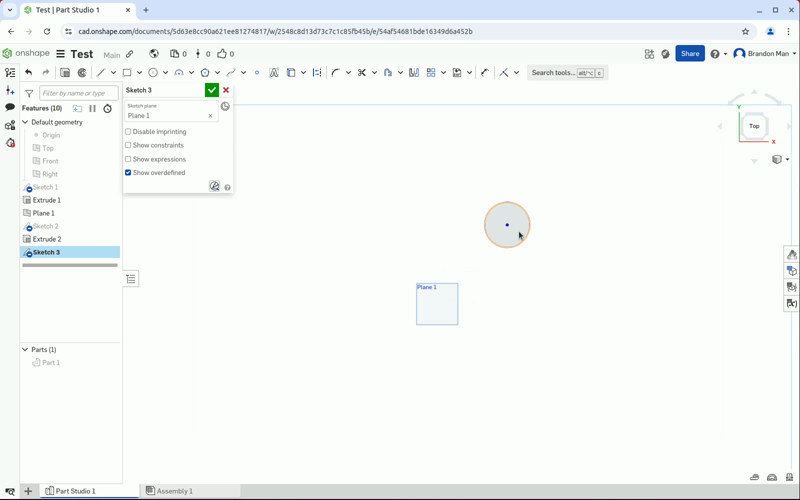
scroll(6)
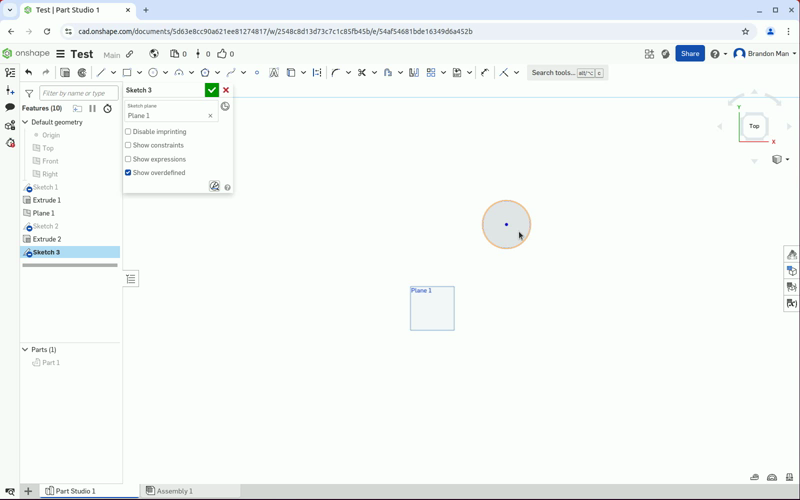
scroll(6)
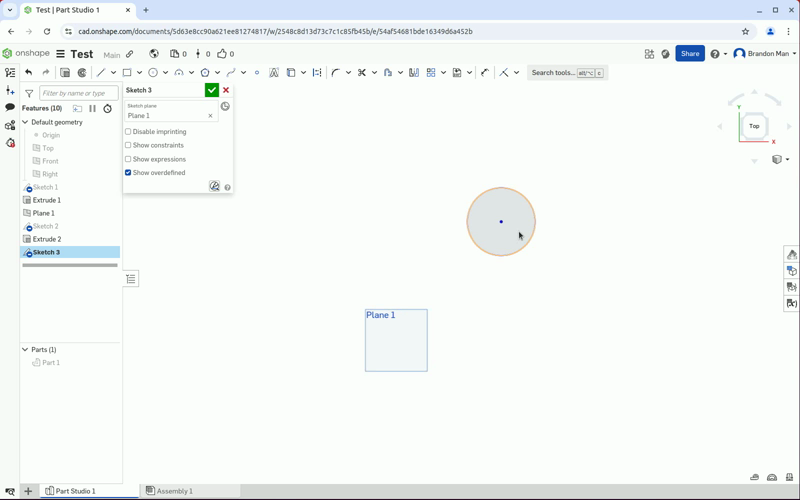
scroll(6)
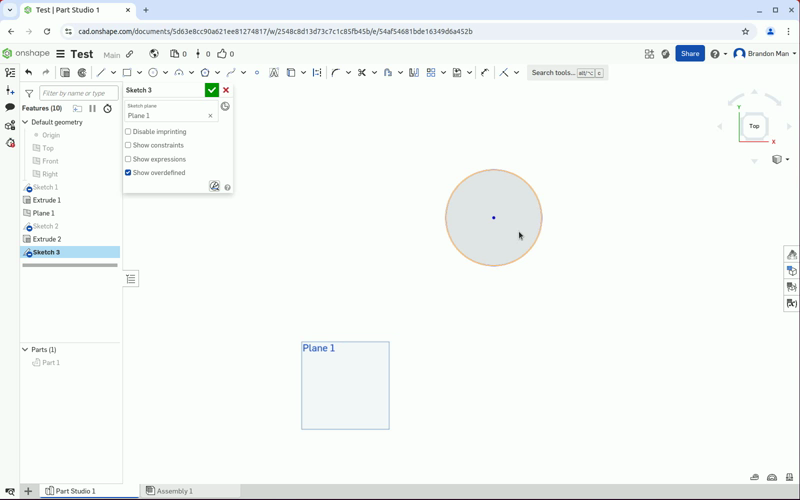
scroll(6)
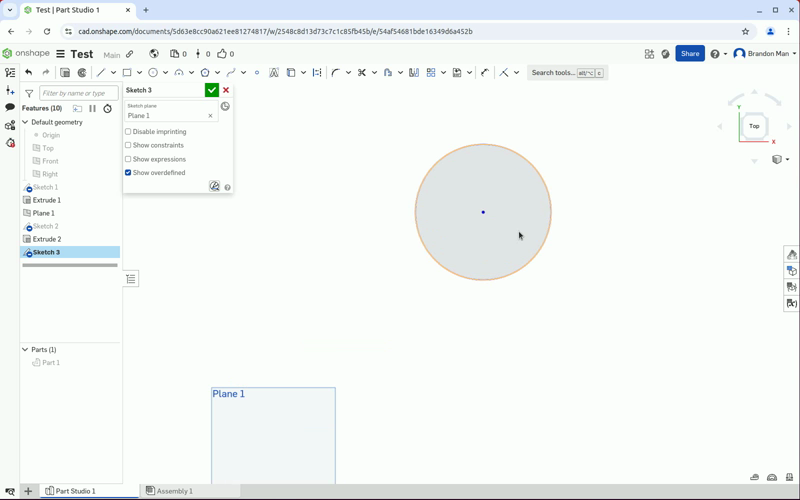
scroll(6)
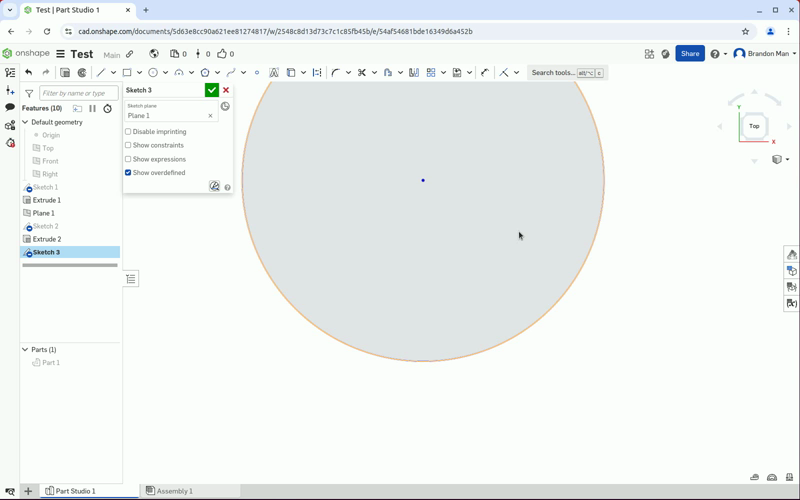
click(519, 231)
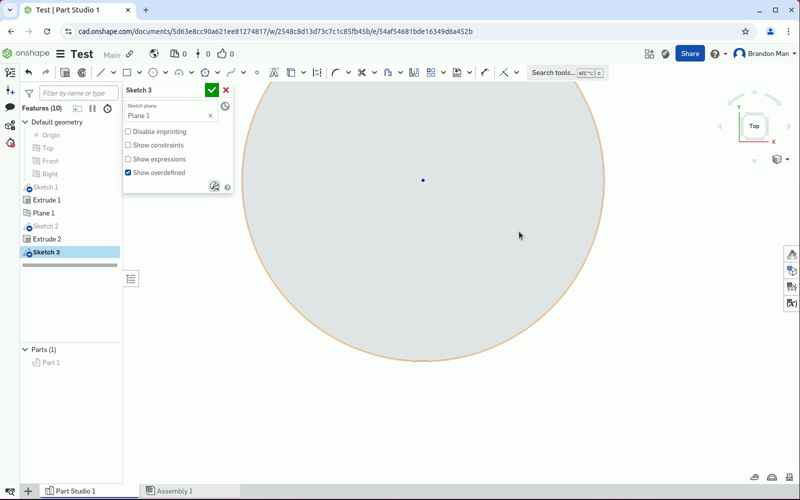
scroll(-6)
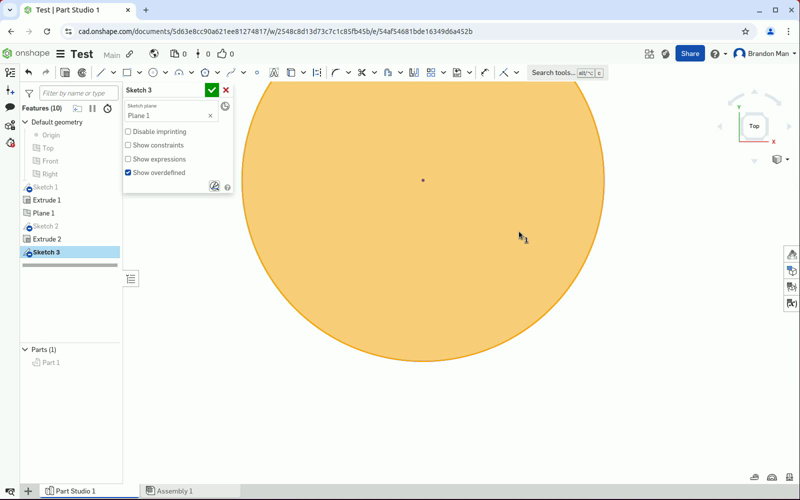
scroll(-6)
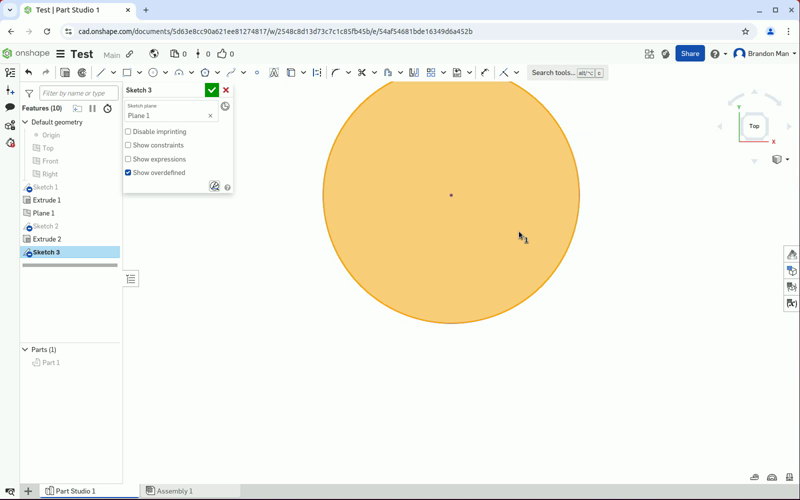
scroll(-6)
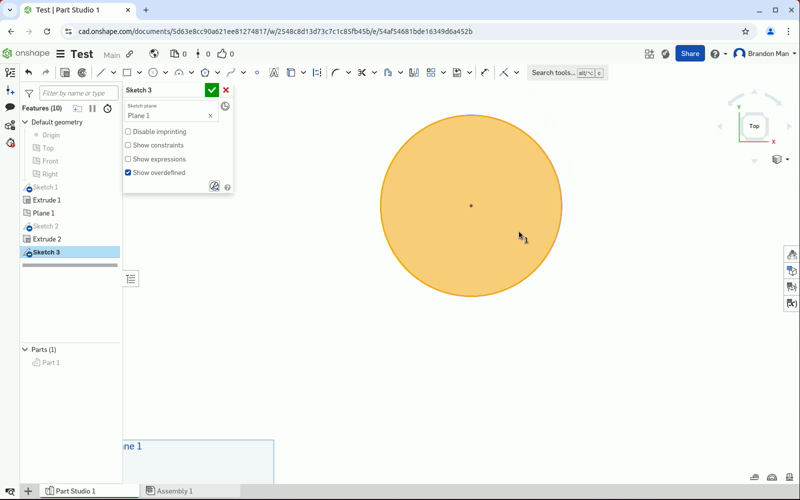
scroll(-6)
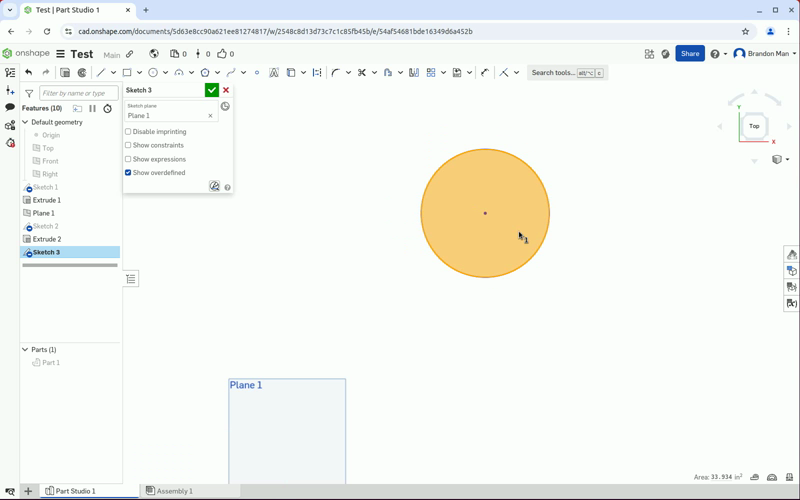
scroll(-6)
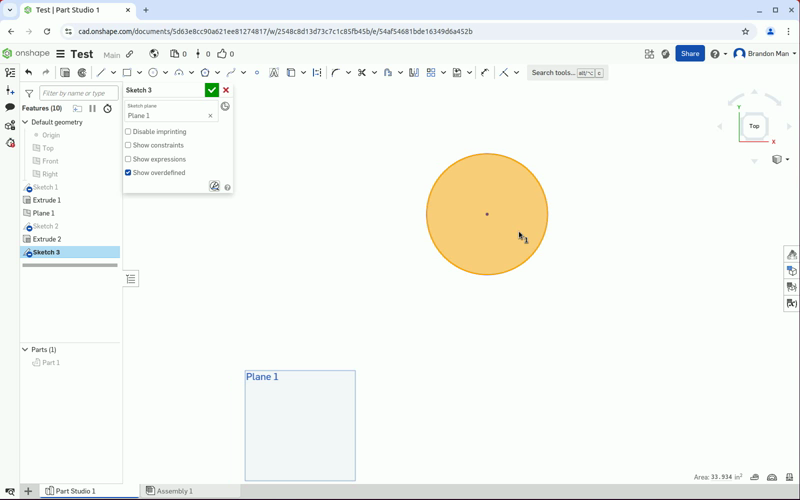
scroll(-6)
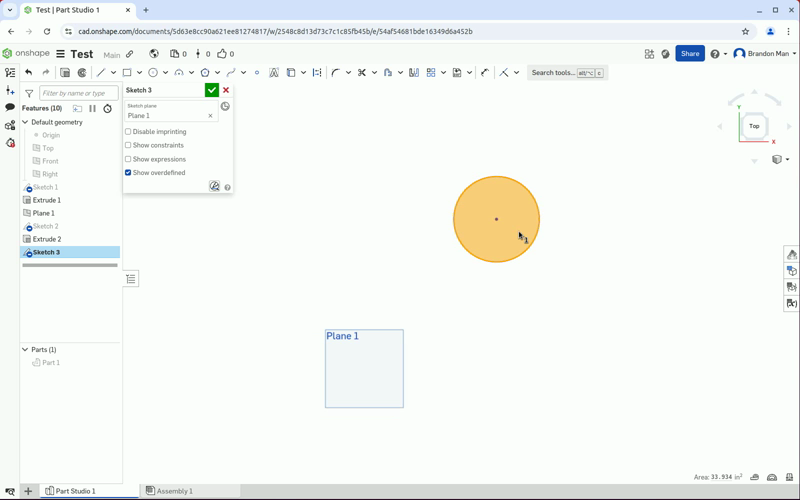
scroll(-6)
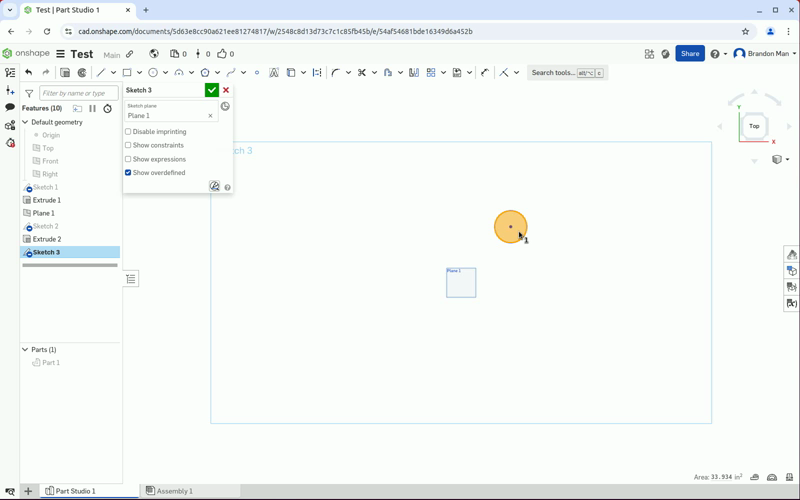
mouse_move(73, 352)
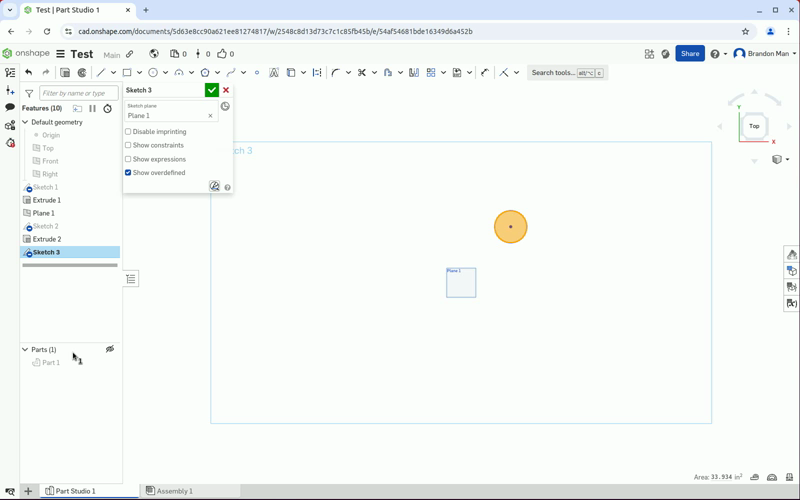
key(shift+y)
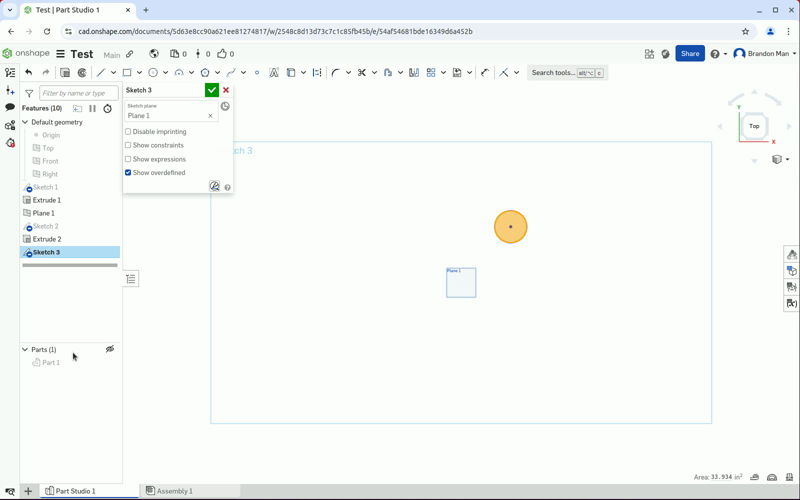
key(shift+e)
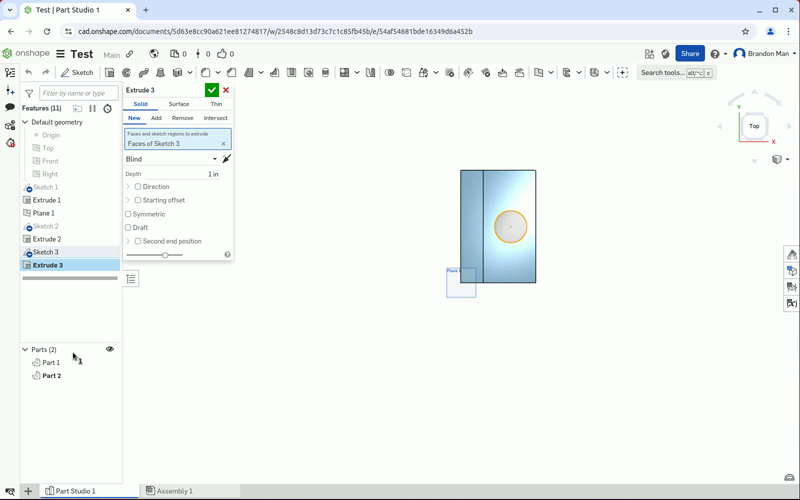
mouse_move(143, 106)
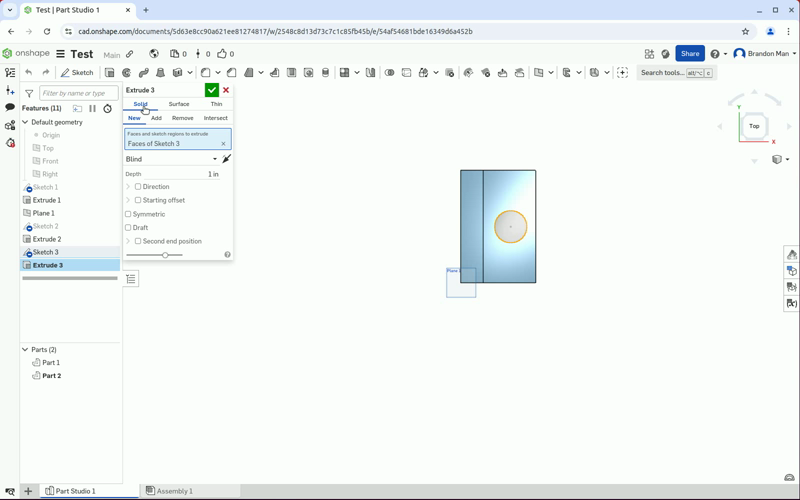
click(143, 106)
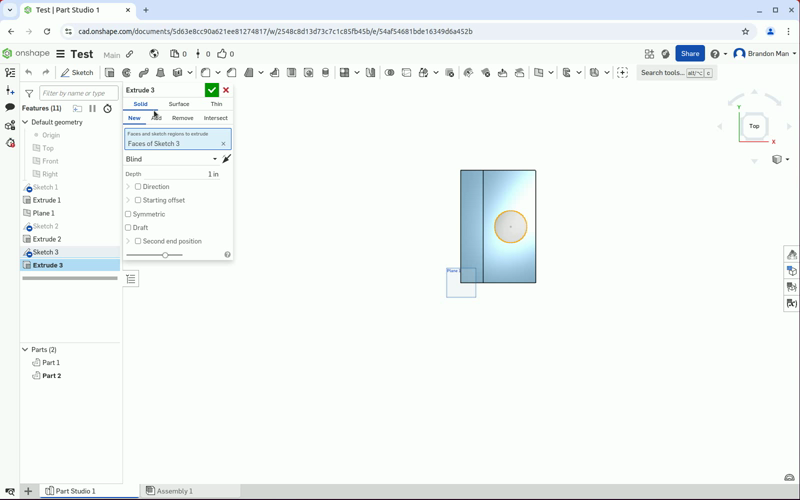
mouse_move(186, 120)
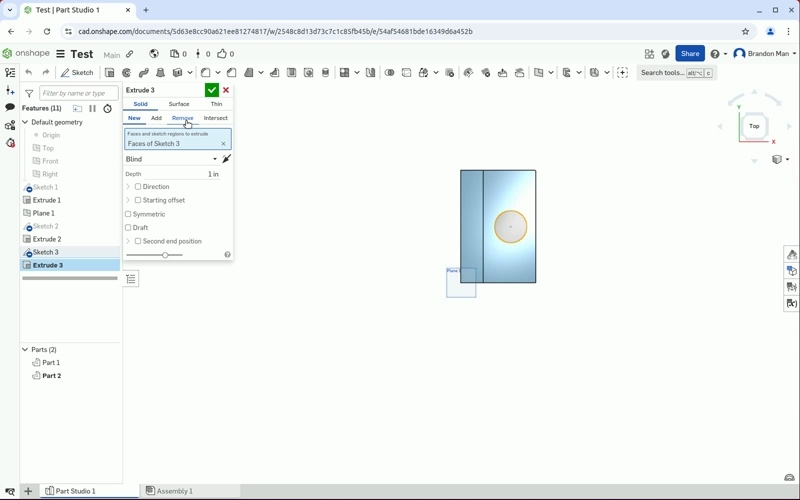
click(186, 120)
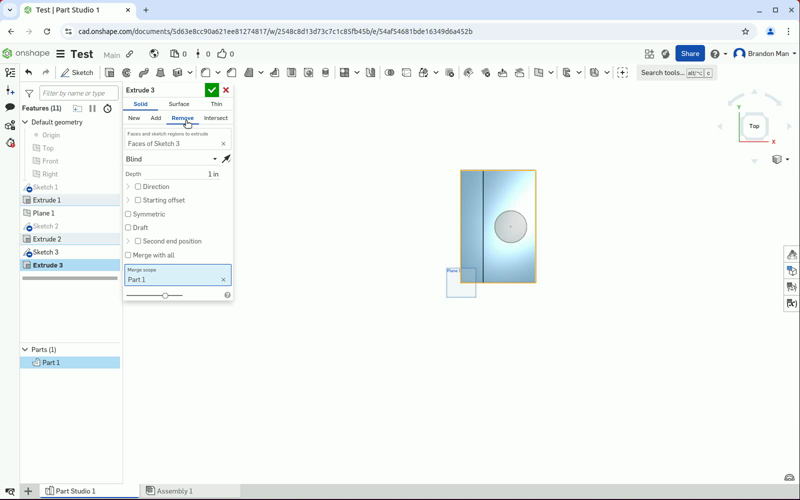
key(tab, 4)
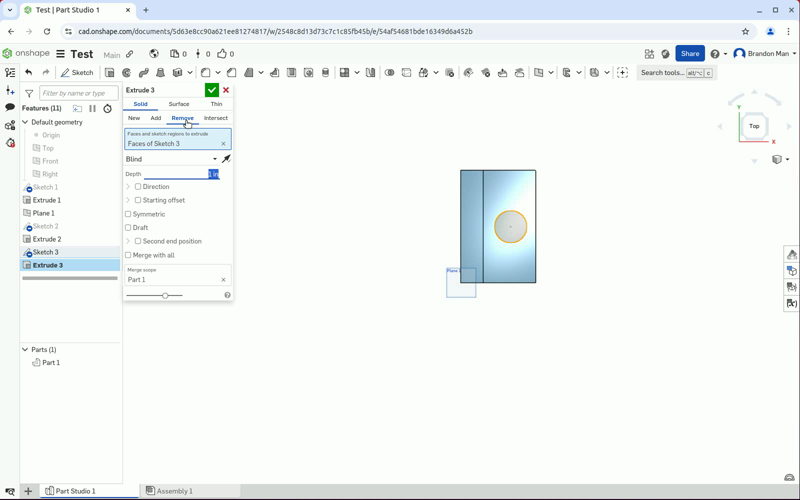
text(30.811)
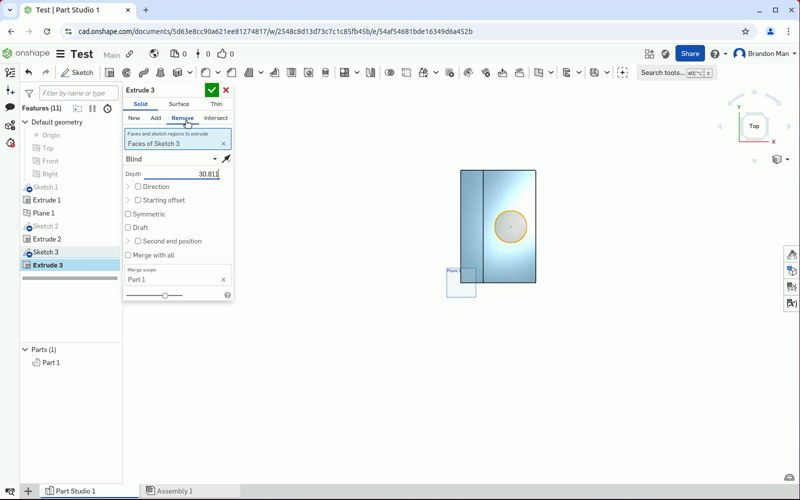
key(tab, 6)
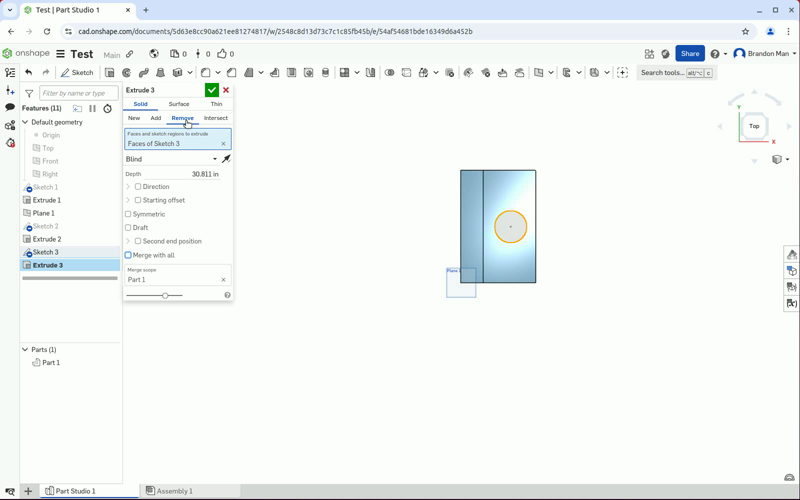
key(space)
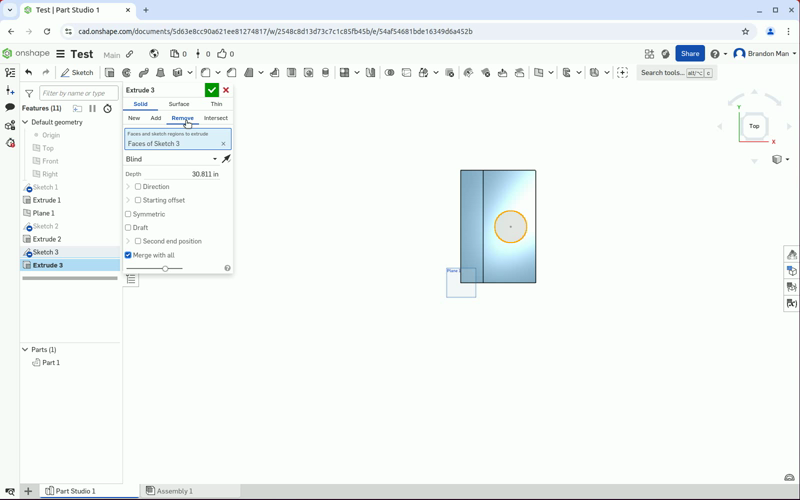
key(enter)
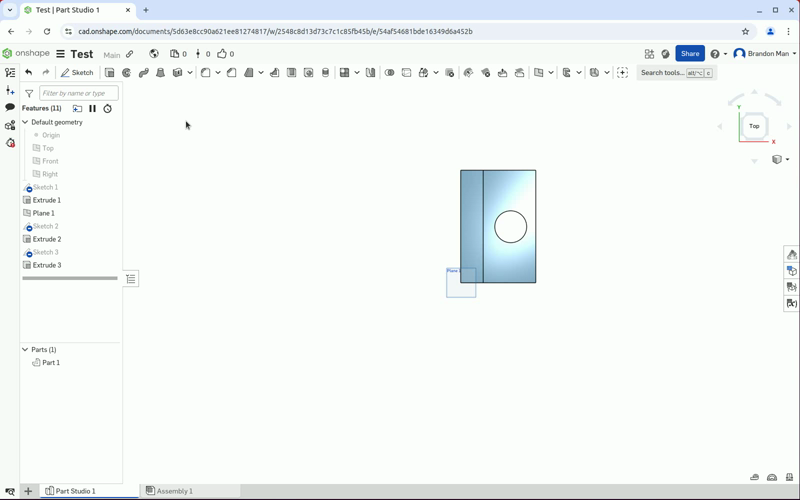
key(shift+h)
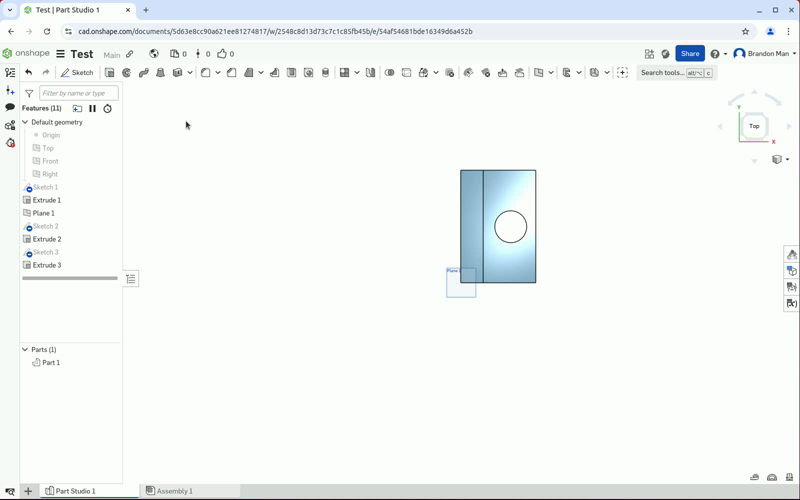
key(shift+h)
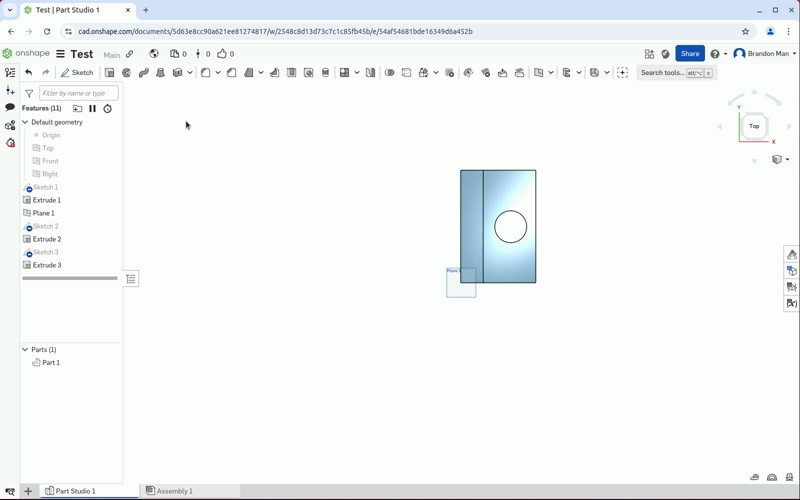
key(shift+7)
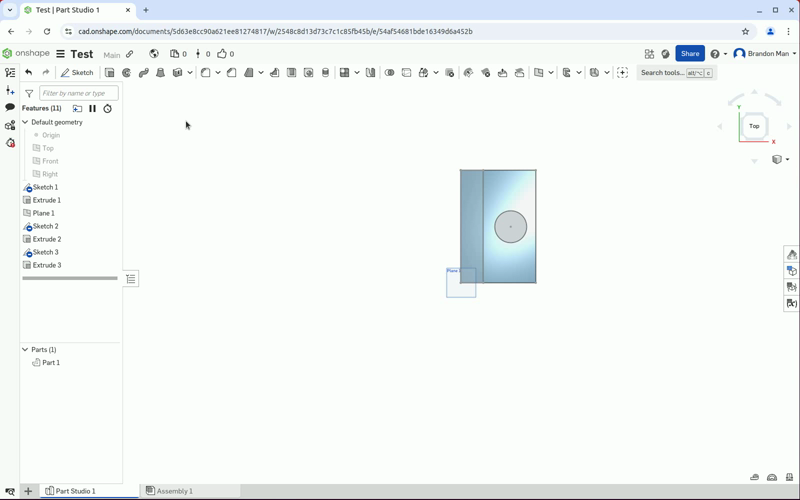
key(up, 3)
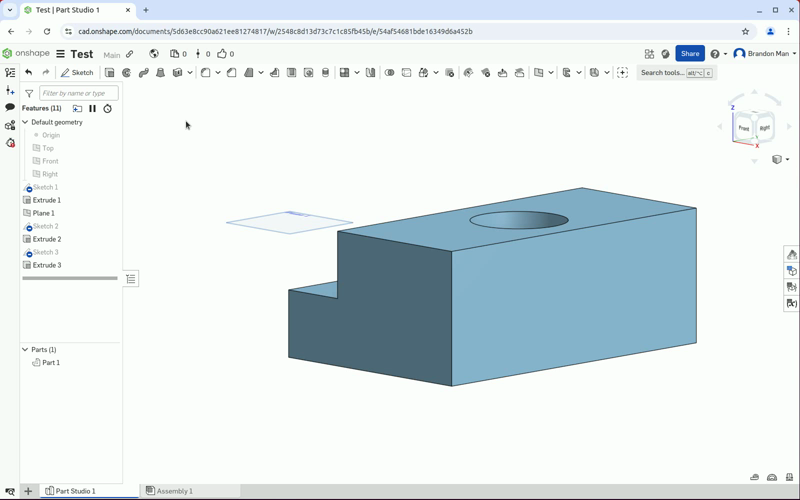
key(left, 3)
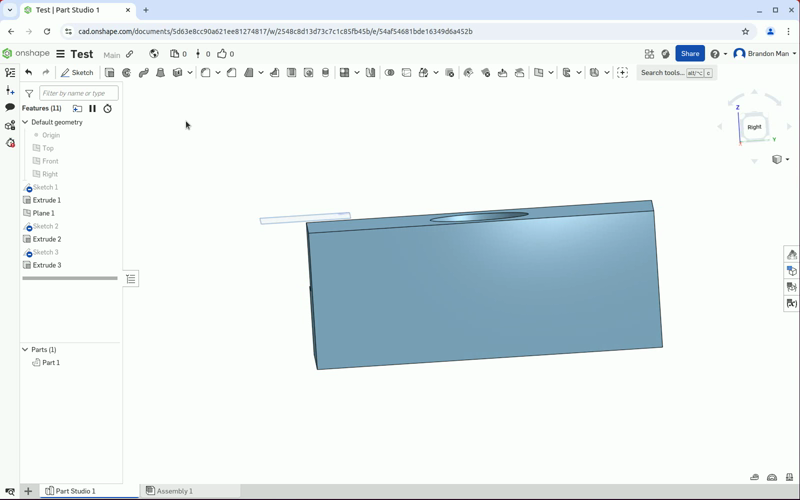
key(right, 3)
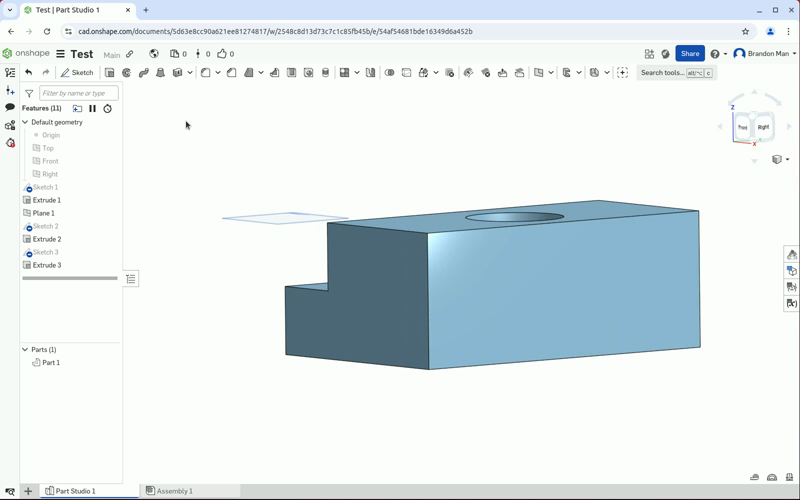
key(down, 3)
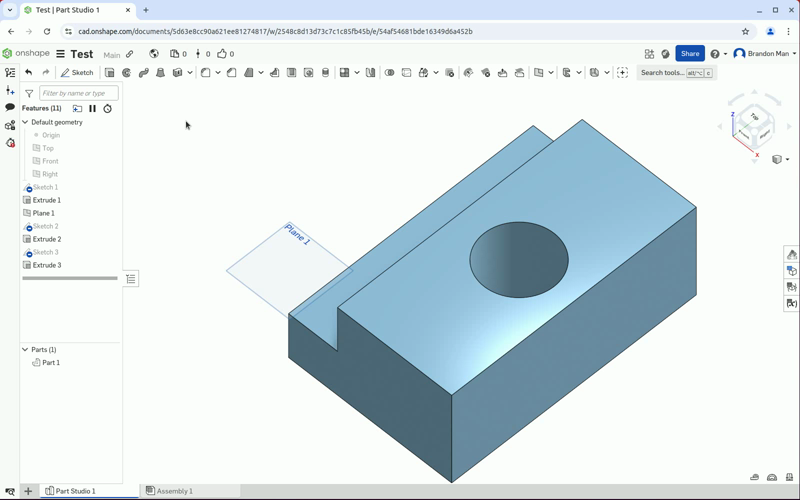
mouse_move(73, 189)
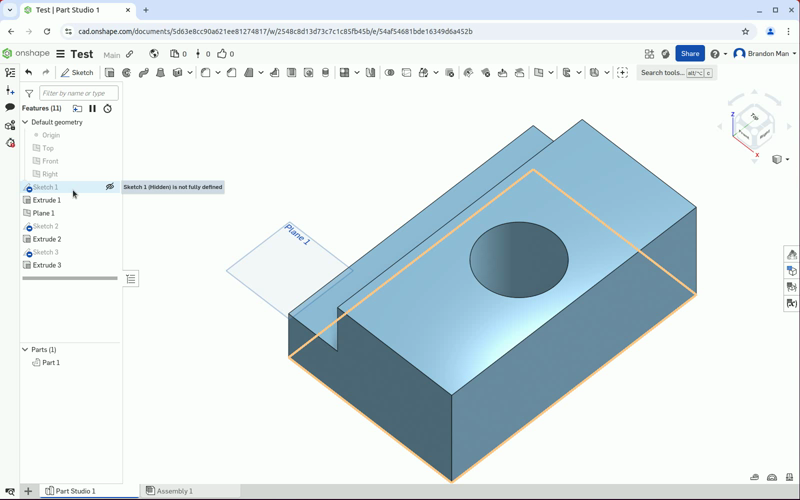
click(73, 189)